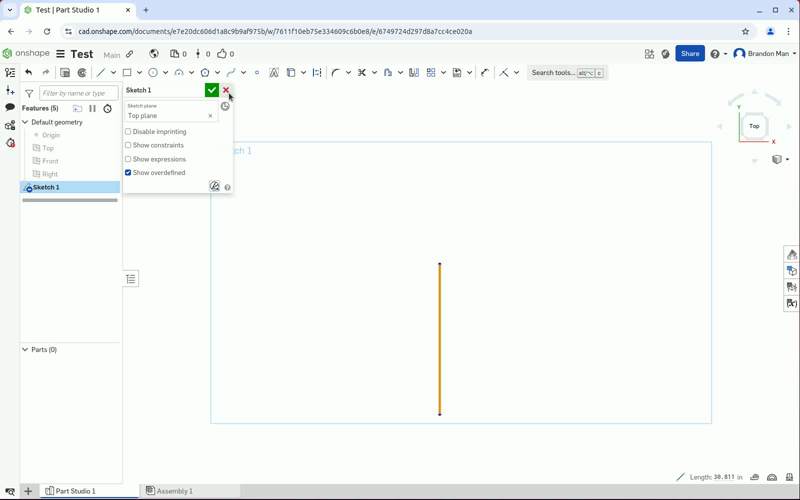
key(shift+h)
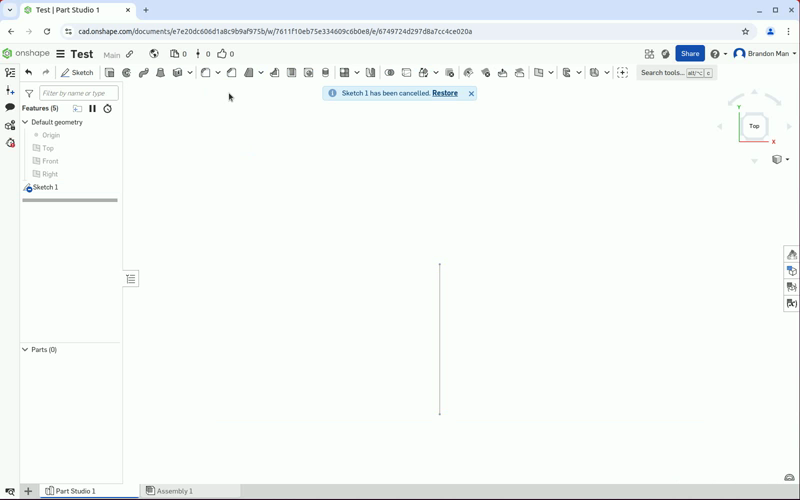
key(shift+s)
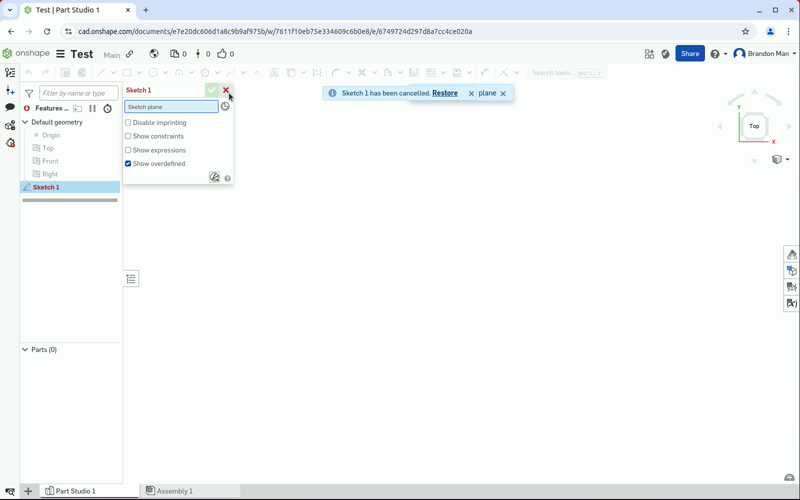
mouse_move(73, 150)
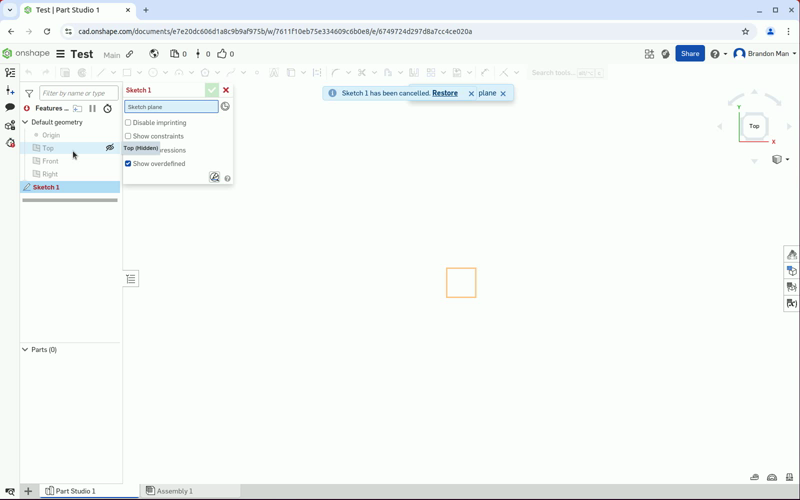
click(73, 150)
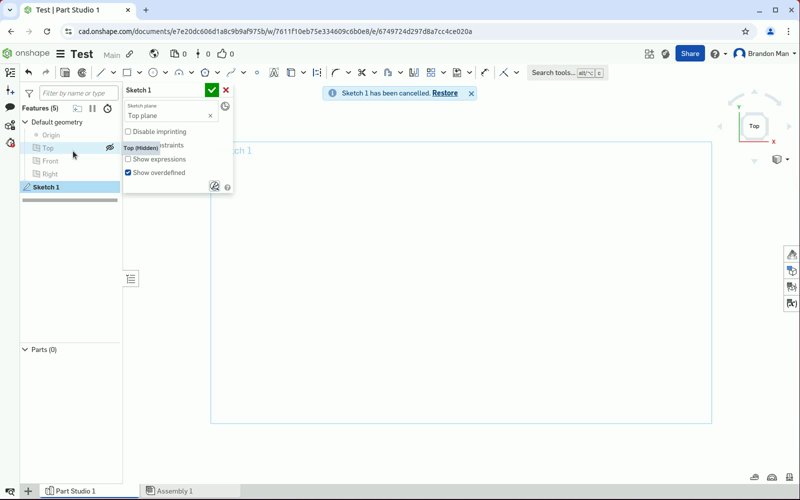
mouse_move(73, 352)
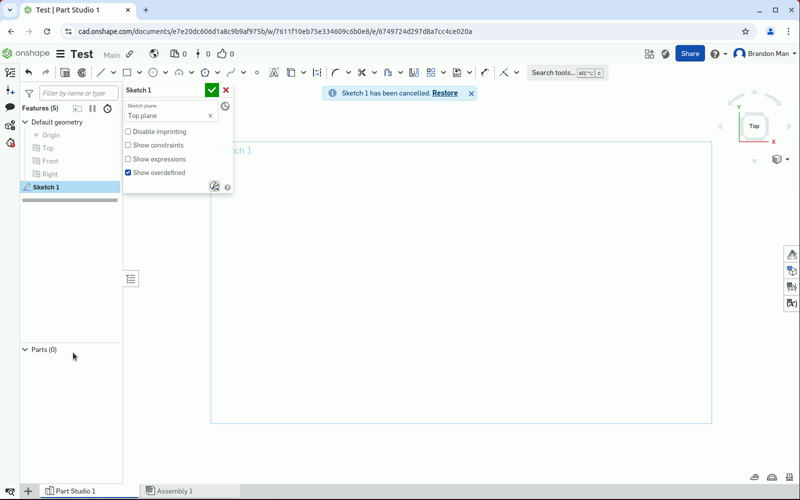
key(y)
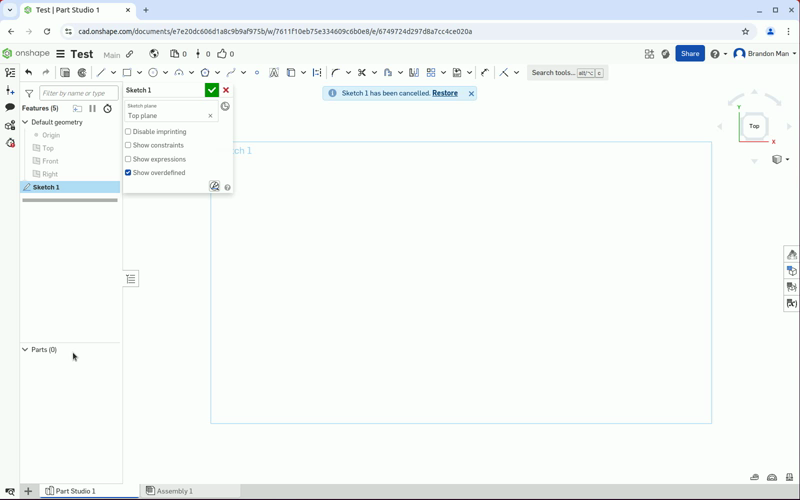
key(l)
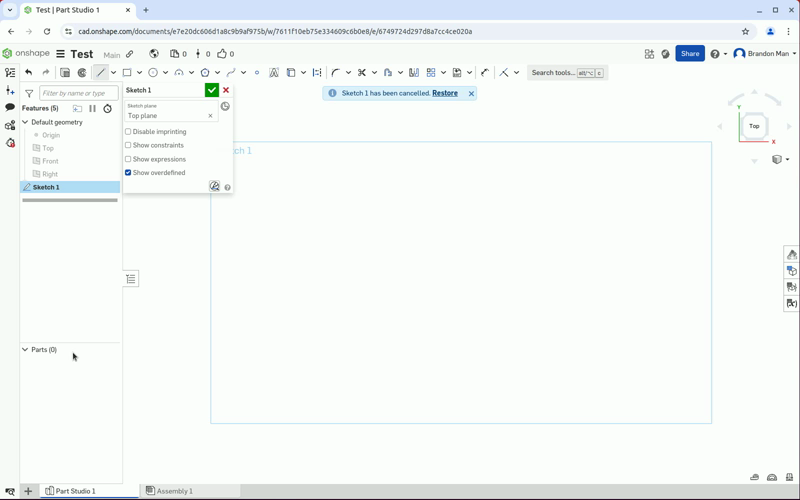
key_down(shift)
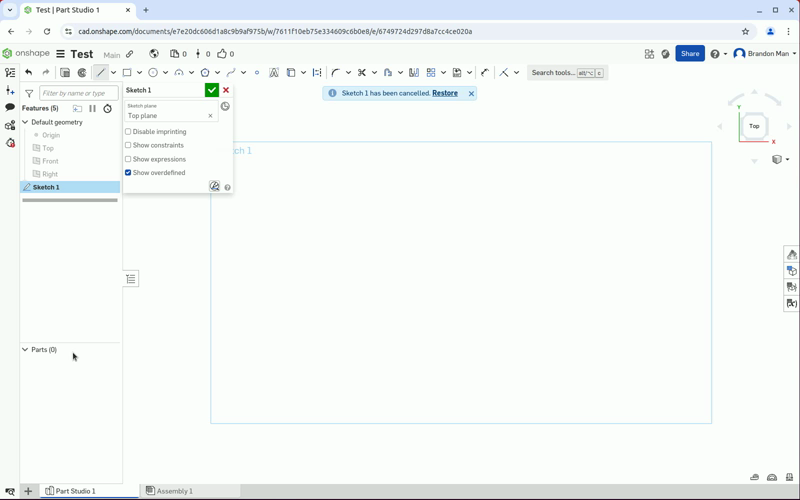
mouse_move(418, 250)
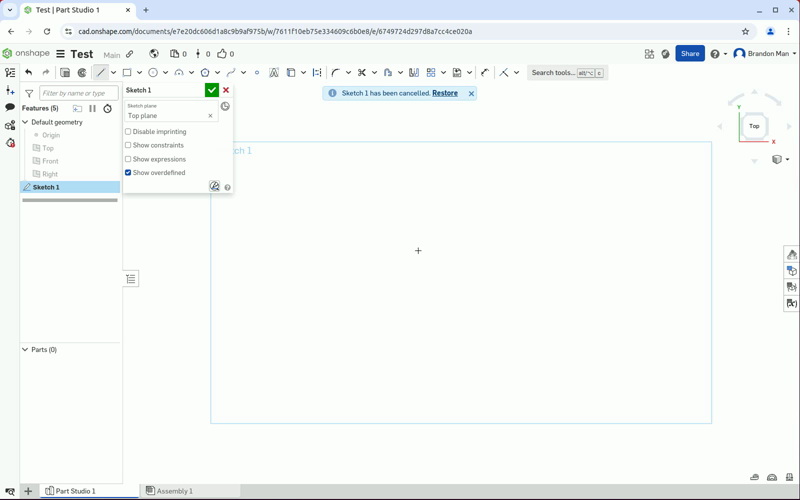
click(418, 250)
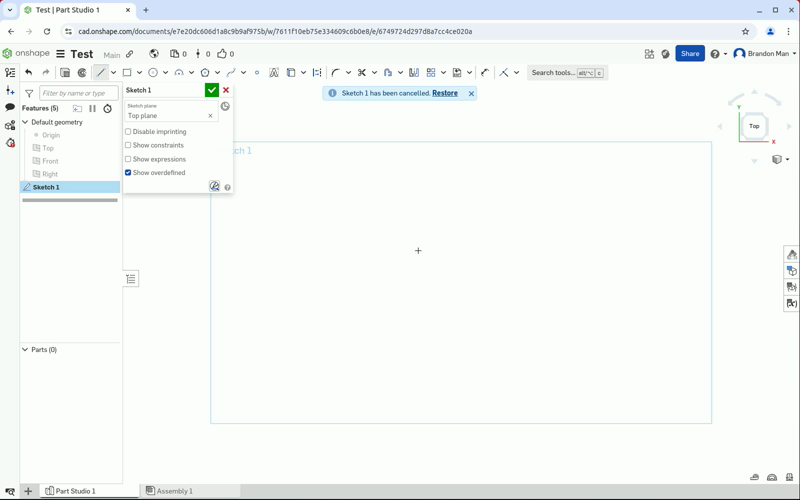
key_up(shift)
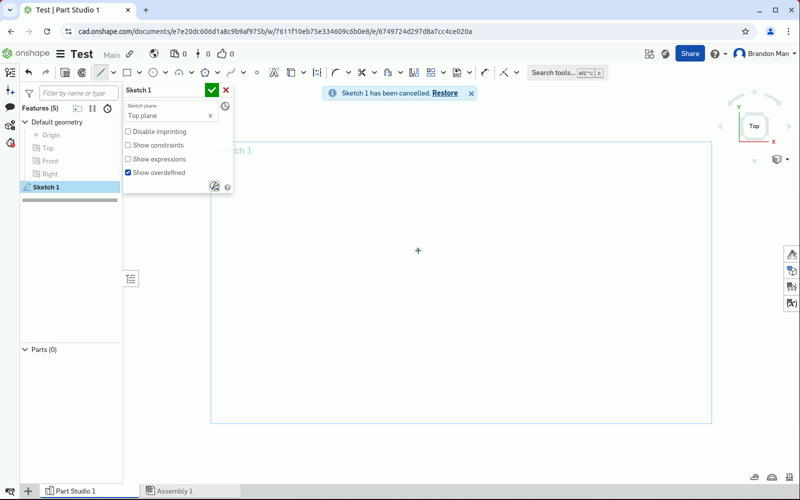
key_down(shift)
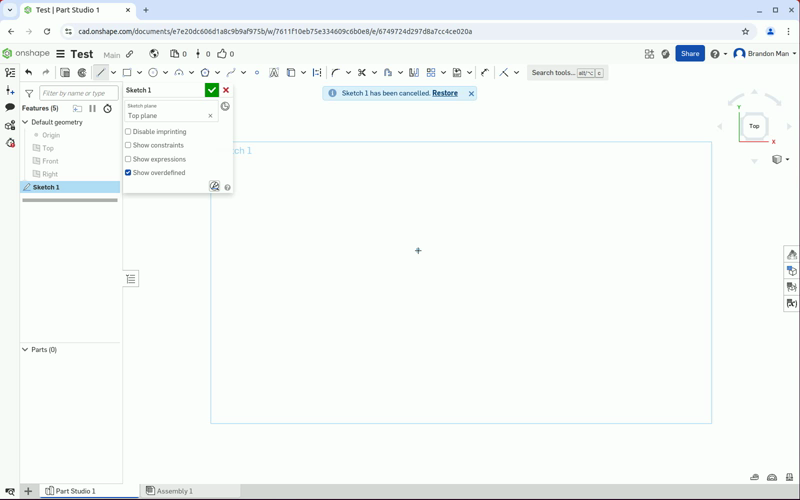
mouse_move(558, 250)
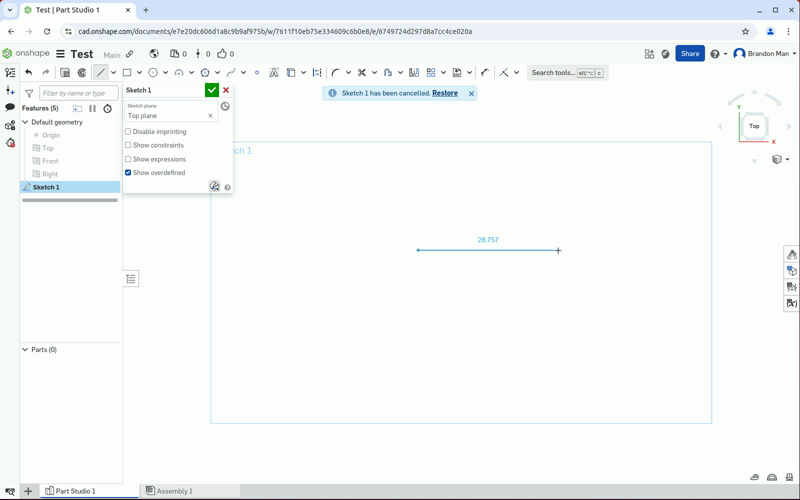
click(558, 250)
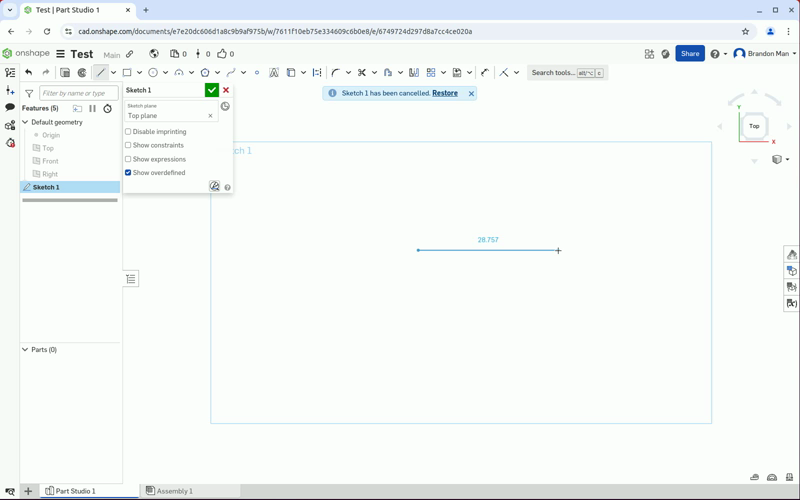
key_up(shift)
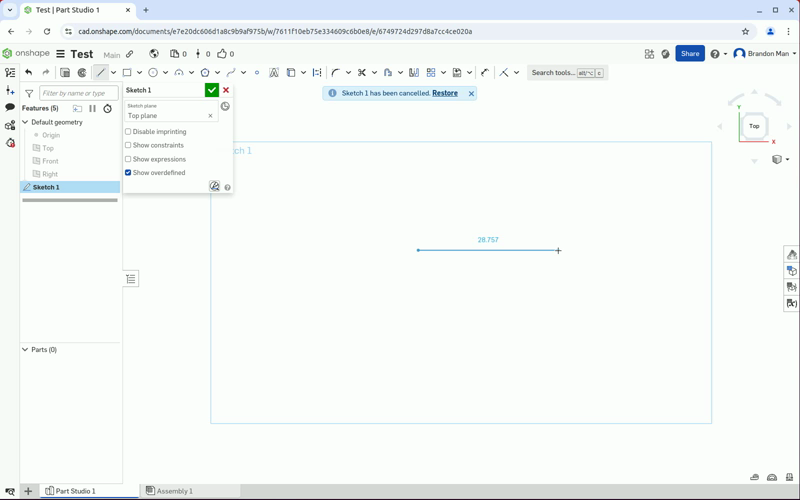
key_down(shift)
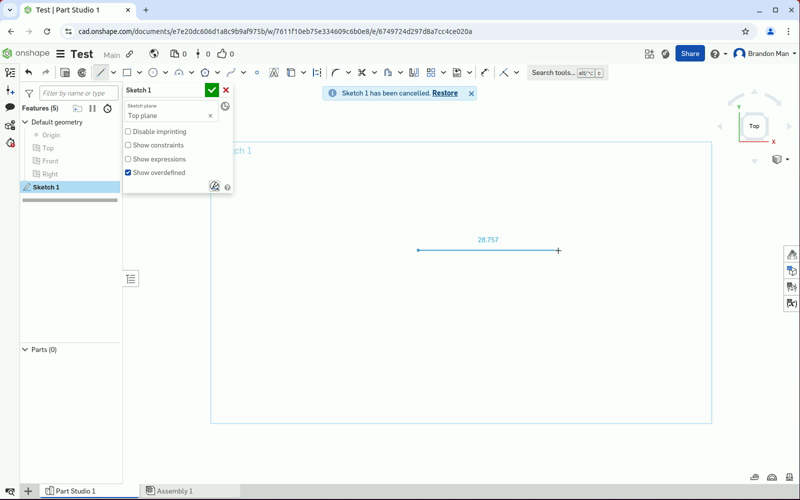
mouse_move(588, 250)
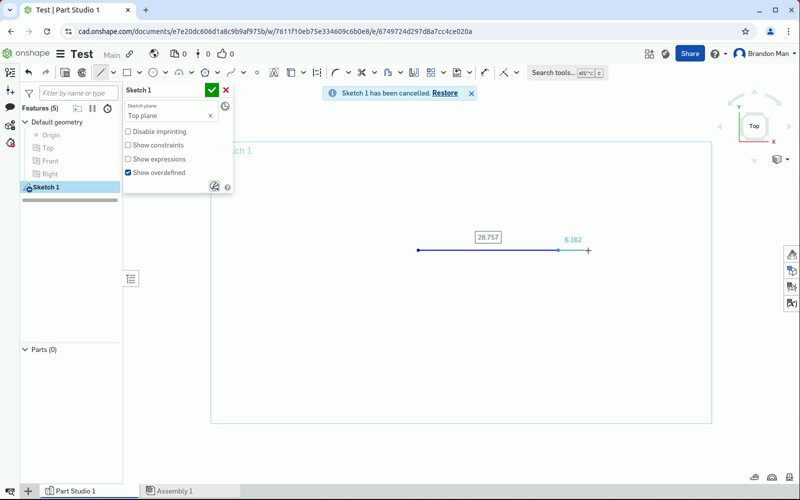
mouse_move(558, 267)
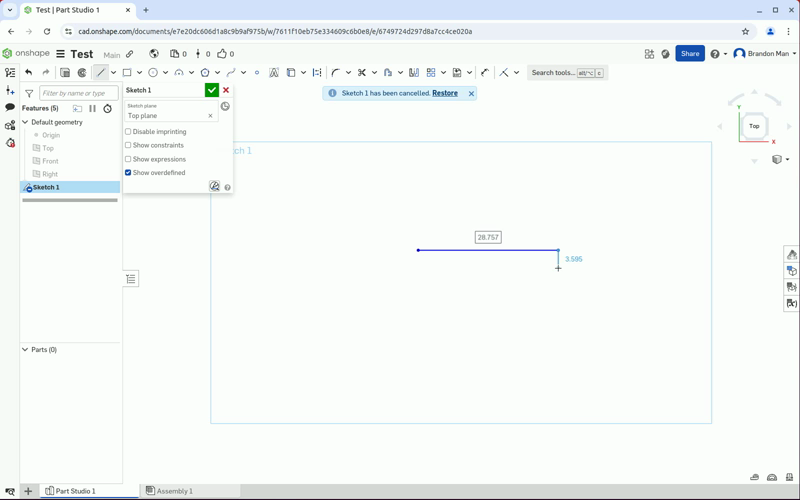
click(558, 267)
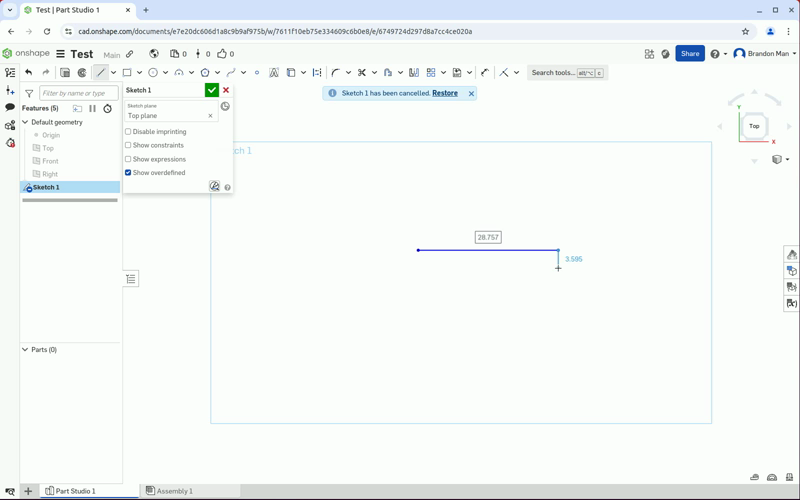
key_up(shift)
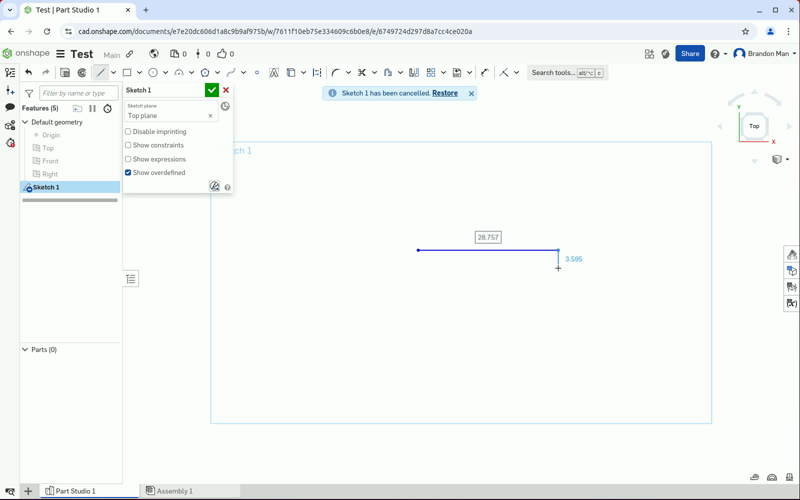
key_down(shift)
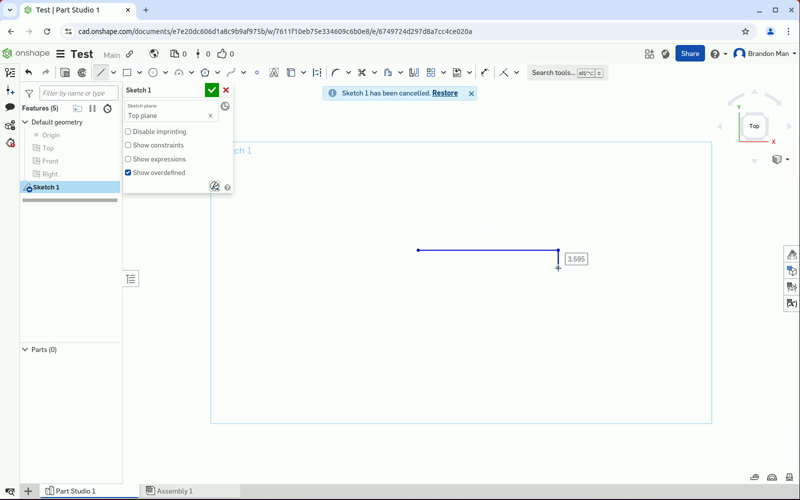
mouse_move(460, 267)
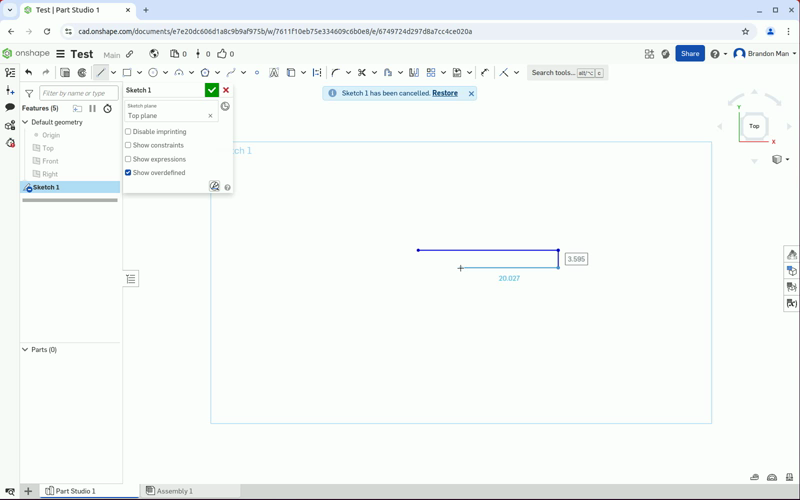
click(460, 267)
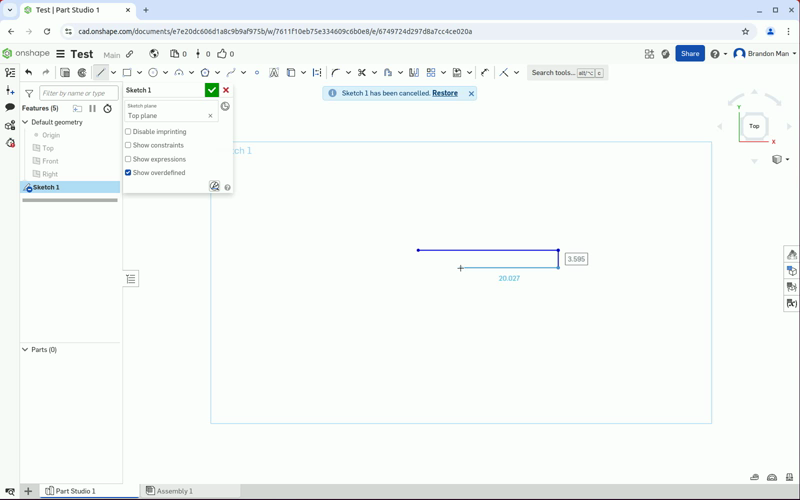
key_up(shift)
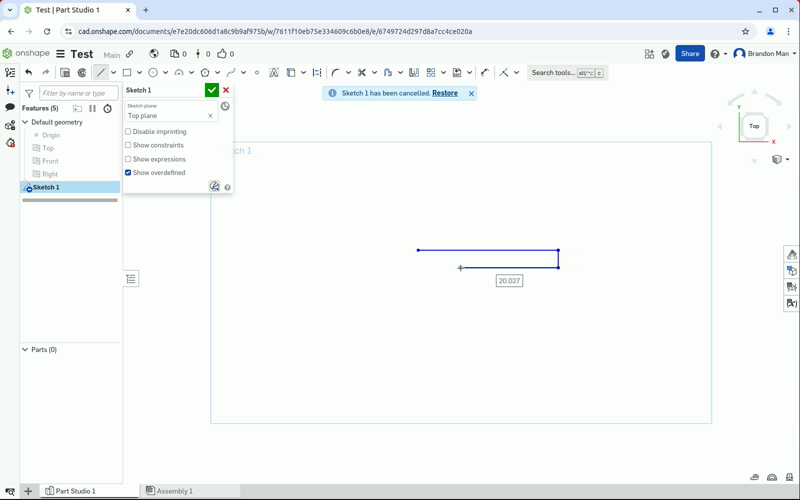
key_down(shift)
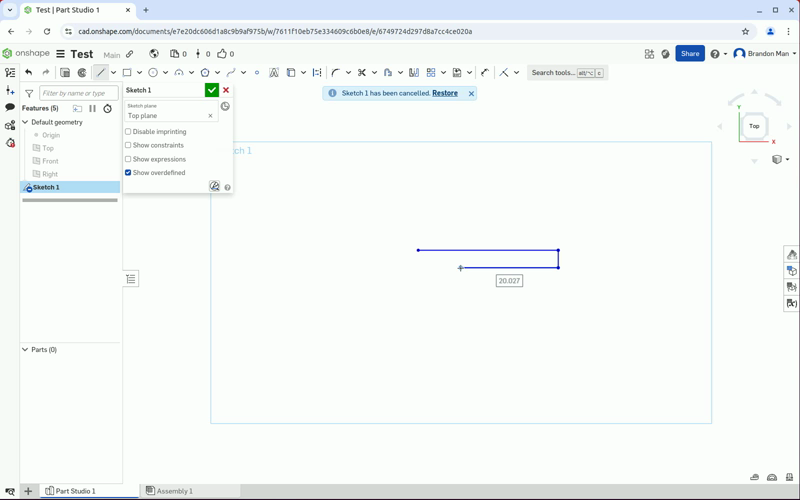
mouse_move(490, 267)
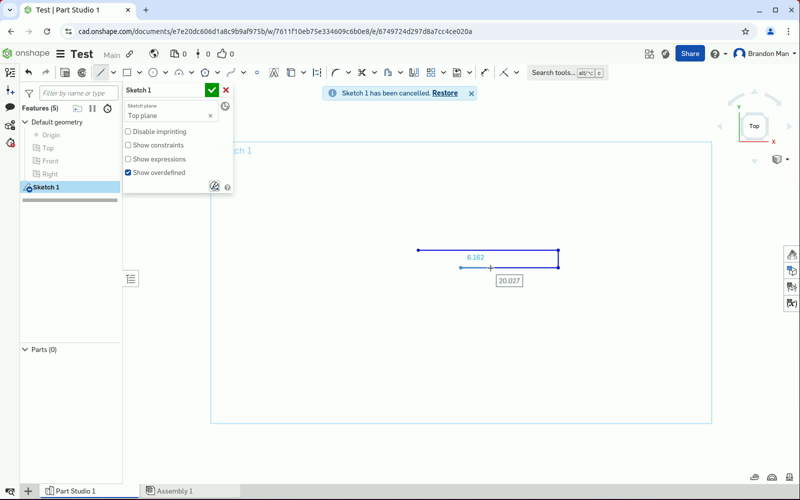
mouse_move(460, 282)
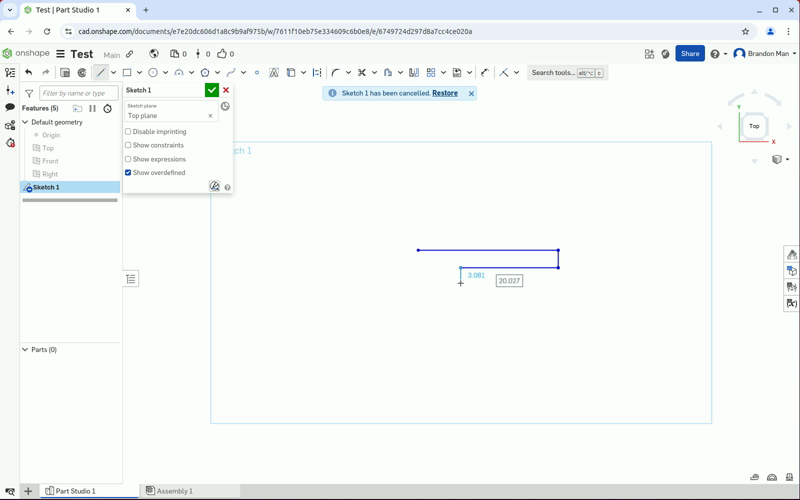
click(460, 282)
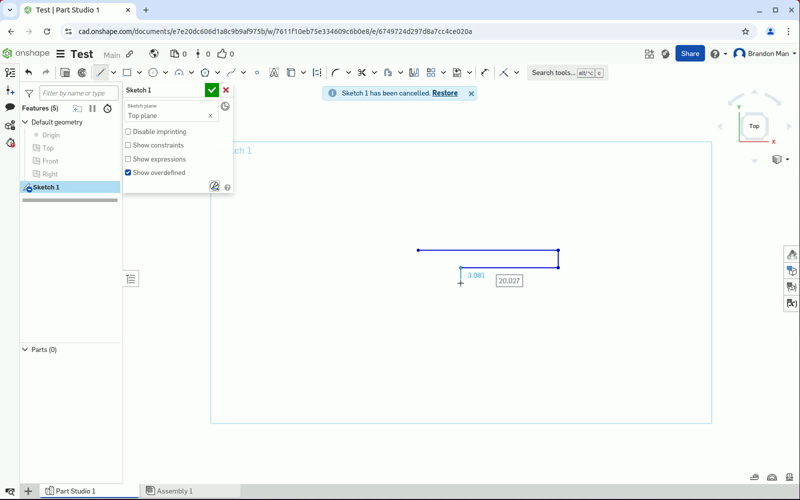
key_up(shift)
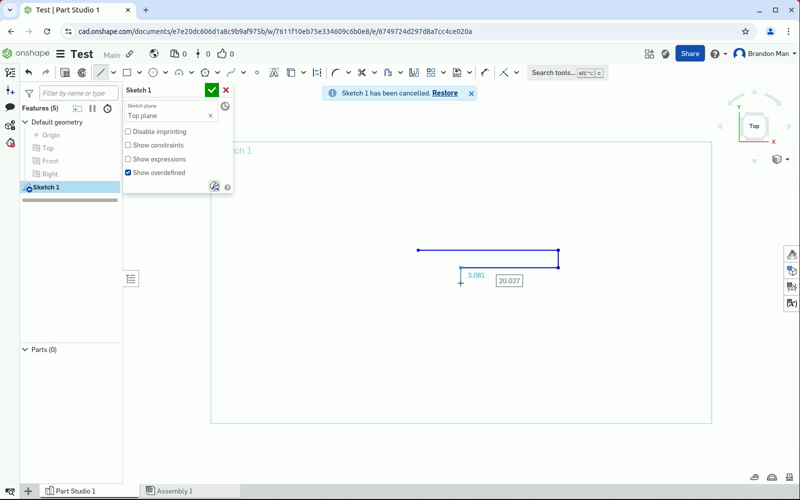
key_down(shift)
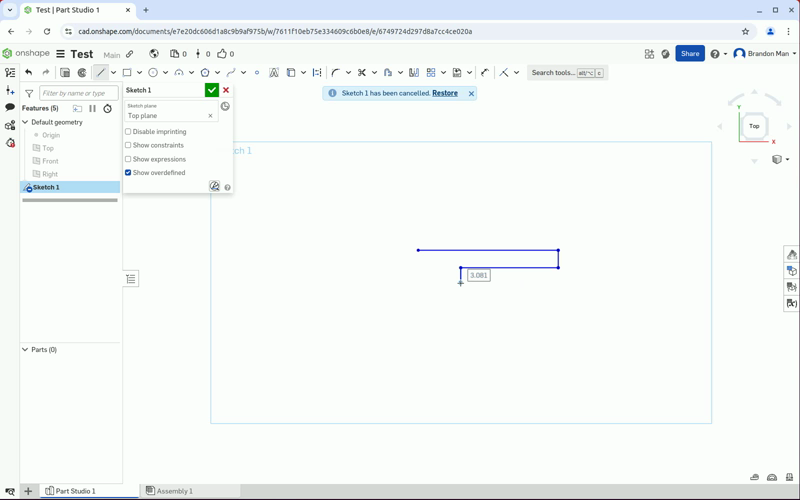
mouse_move(573, 282)
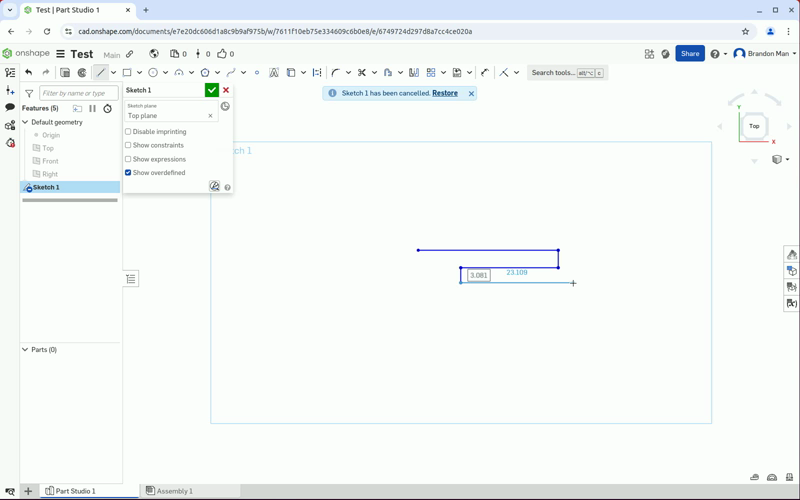
click(573, 282)
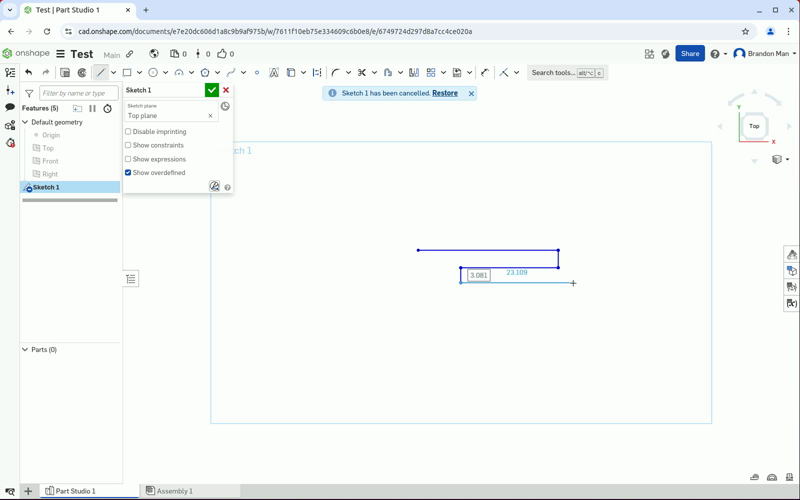
key_up(shift)
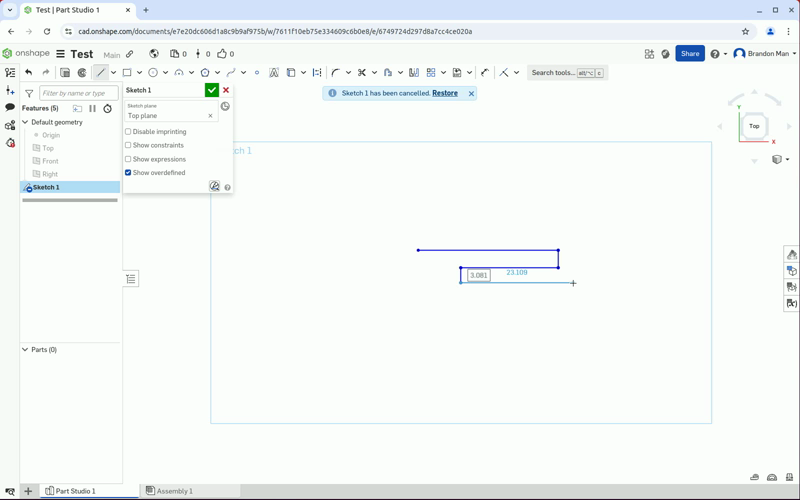
key_down(shift)
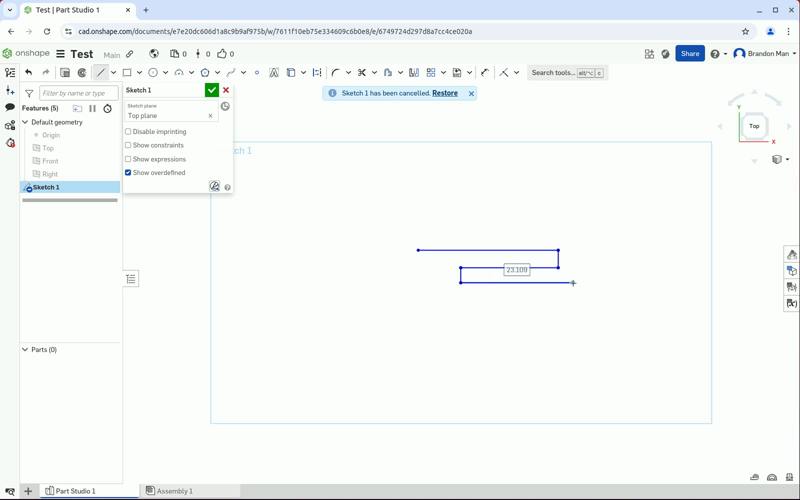
mouse_move(589, 282)
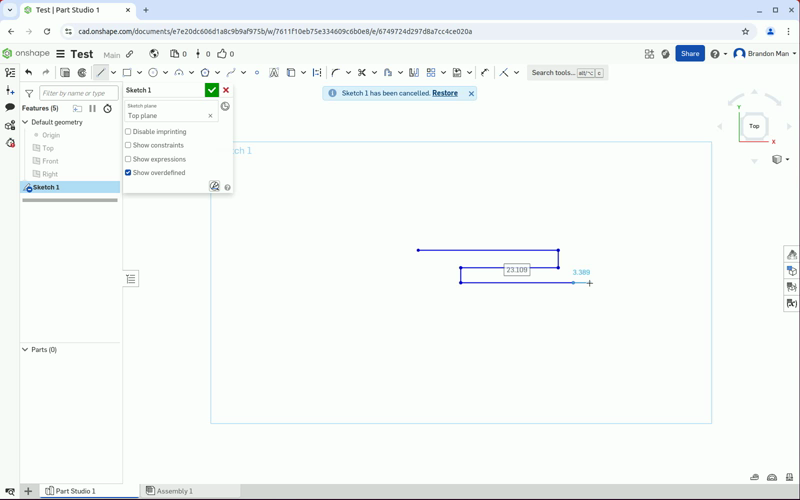
mouse_move(573, 233)
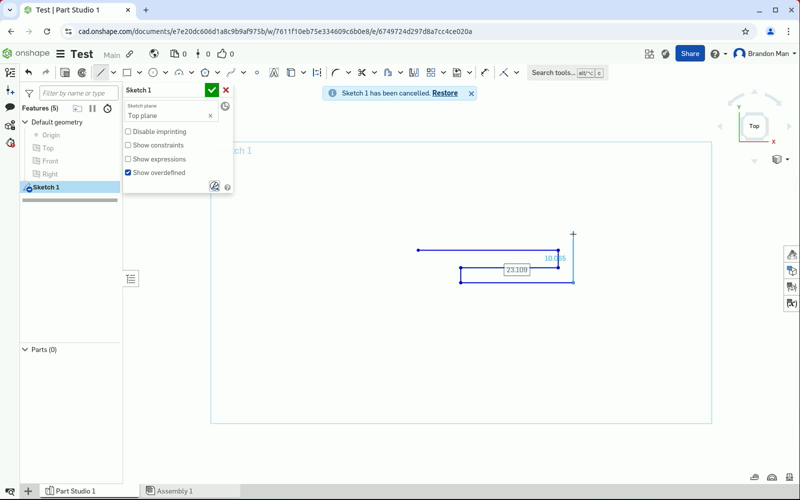
click(573, 233)
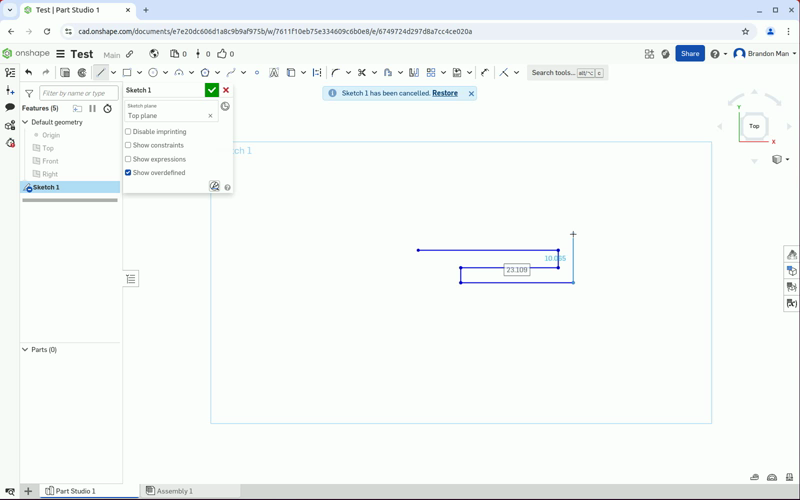
key_up(shift)
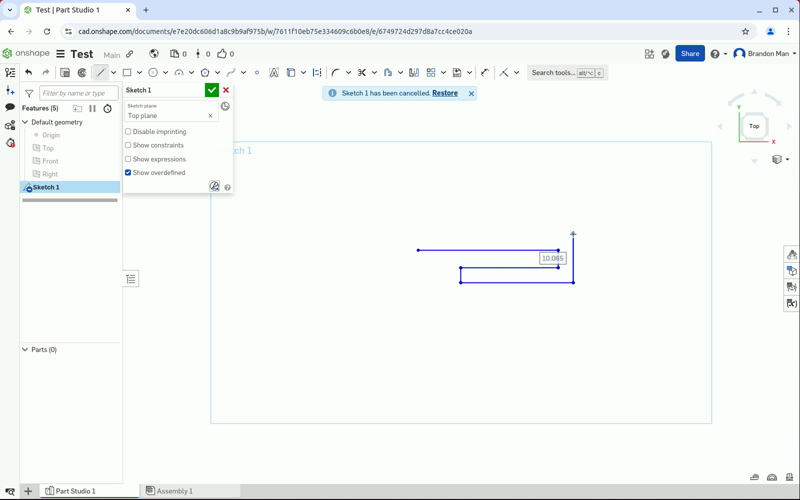
key_down(shift)
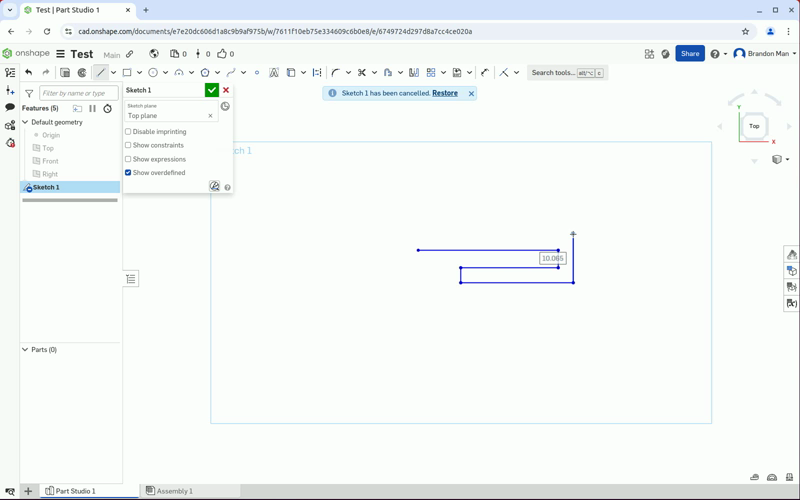
mouse_move(418, 233)
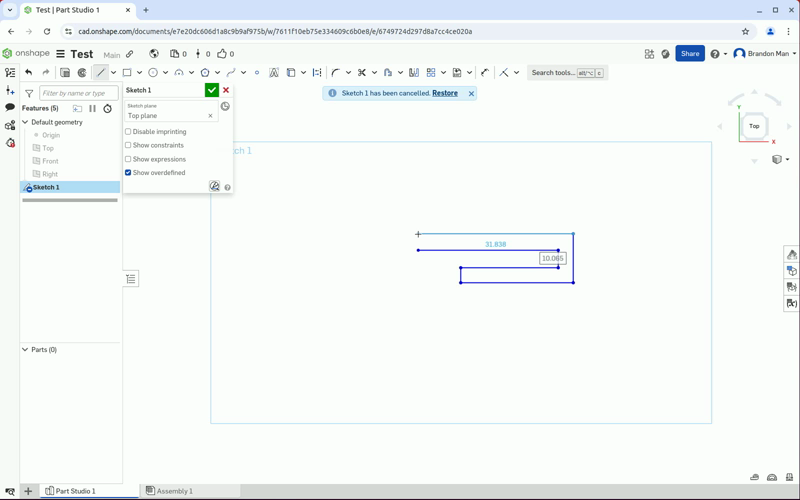
click(418, 233)
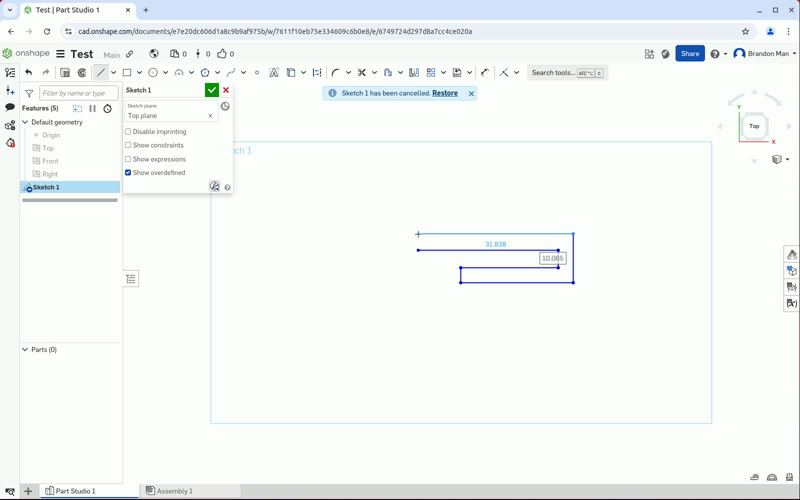
key_up(shift)
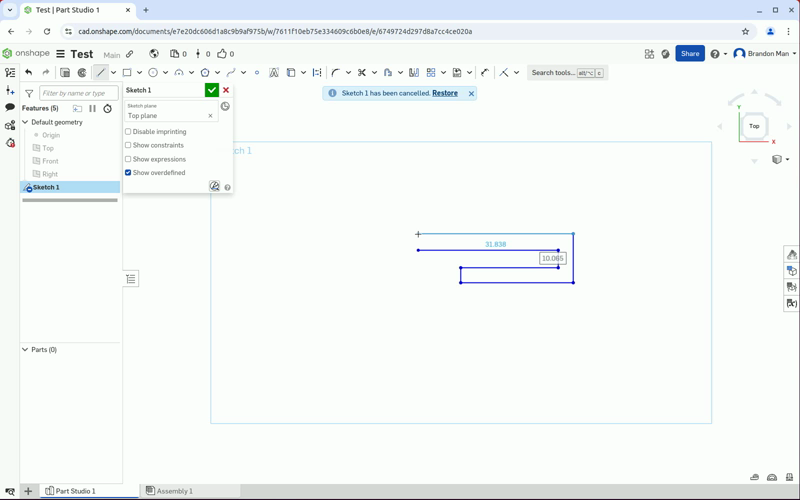
mouse_move(448, 233)
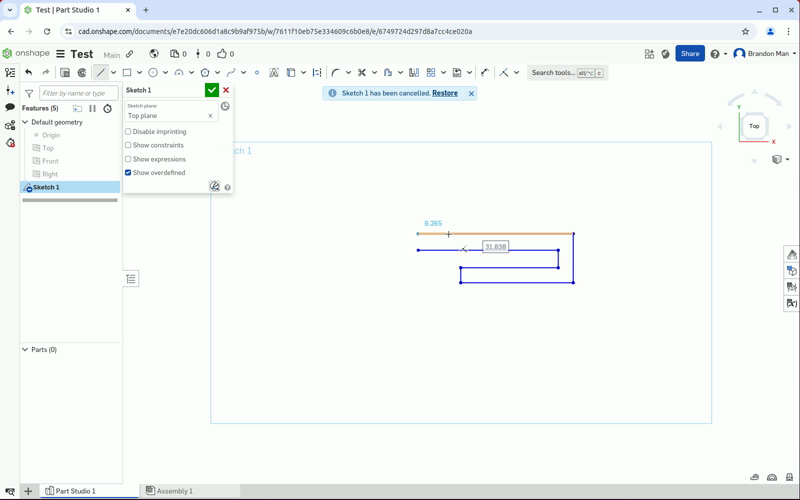
key_down(shift)
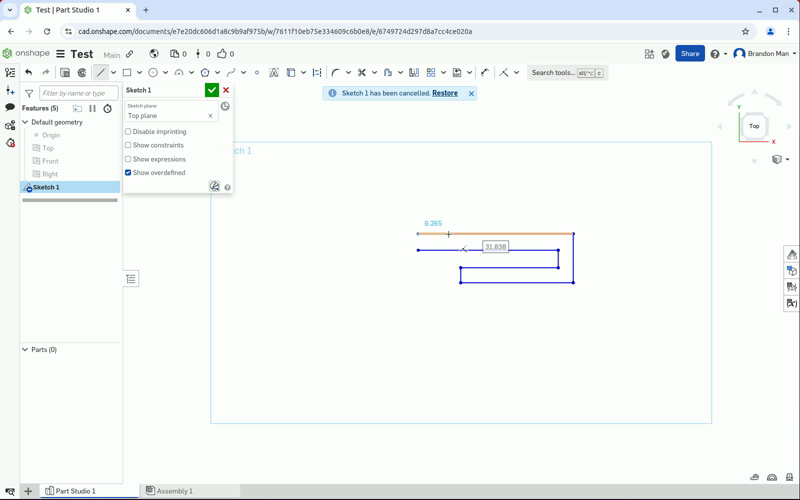
mouse_move(418, 250)
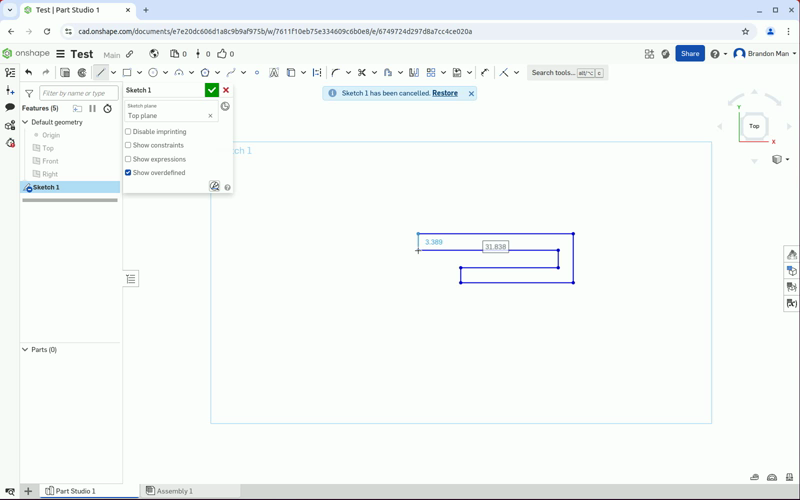
key_up(shift)
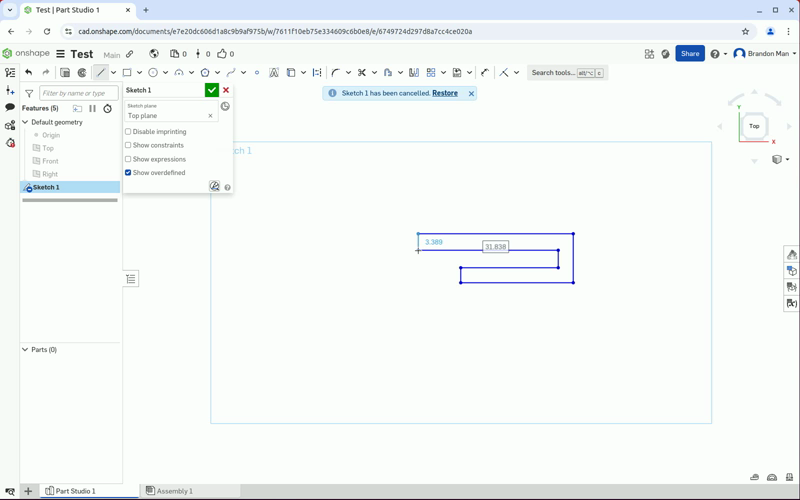
click(418, 250)
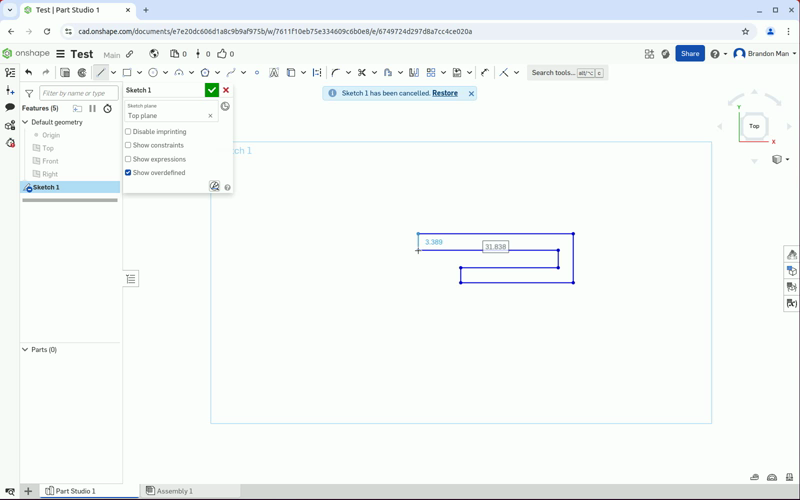
key(esc)
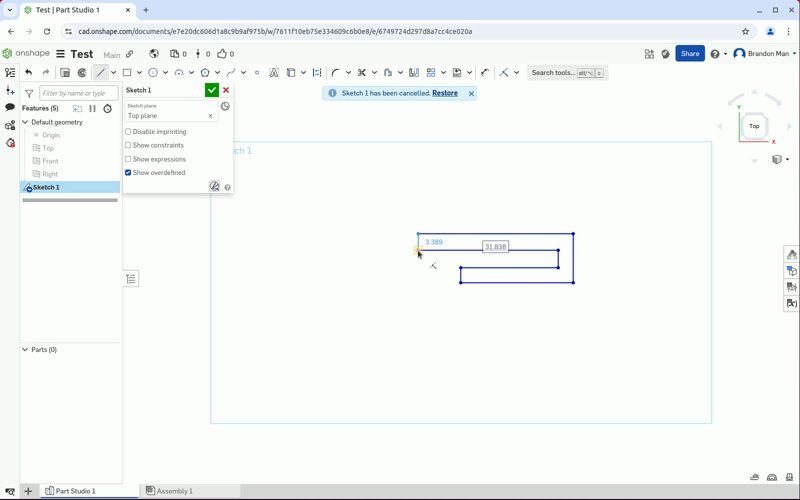
mouse_move(520, 245)
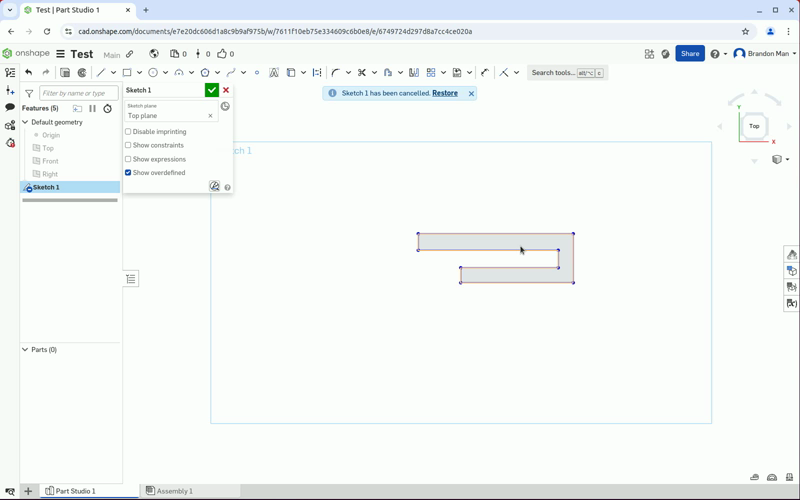
click(520, 245)
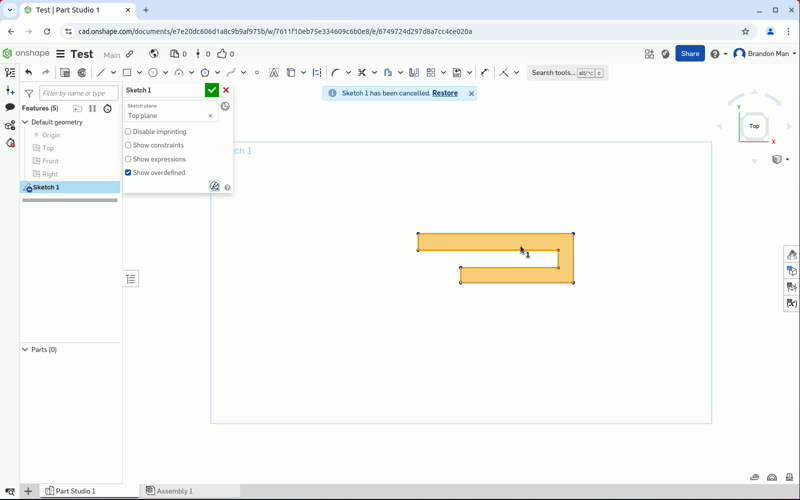
mouse_move(73, 352)
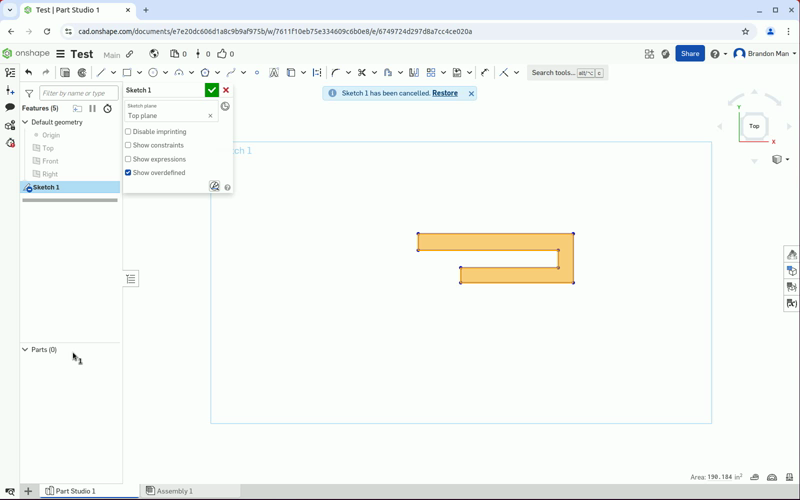
key(shift+y)
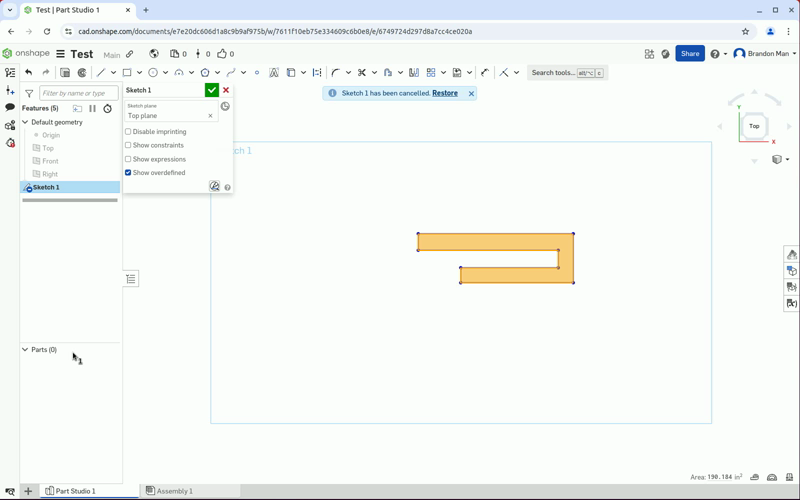
key(shift+e)
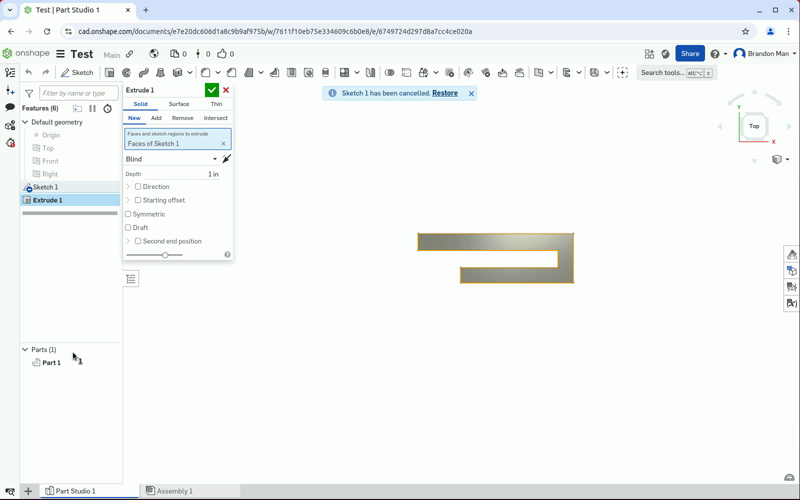
mouse_move(143, 106)
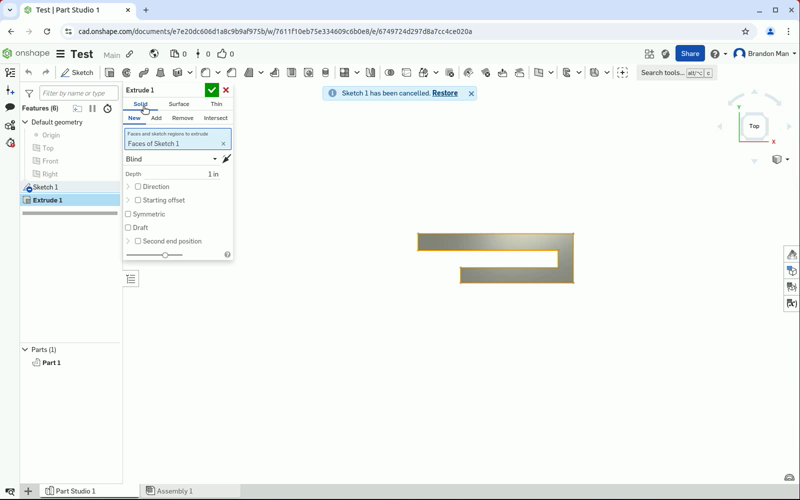
click(143, 106)
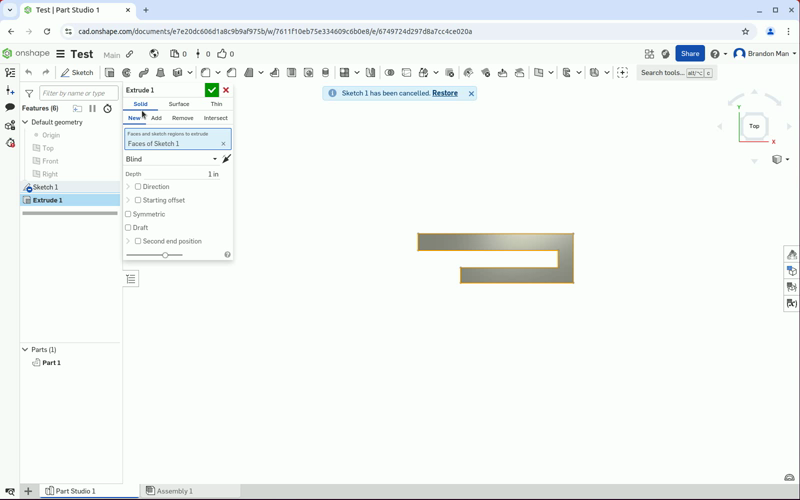
mouse_move(137, 120)
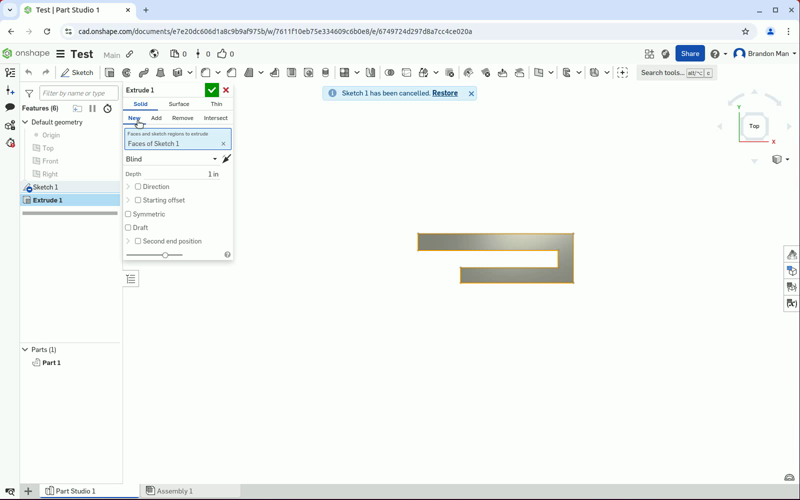
click(137, 120)
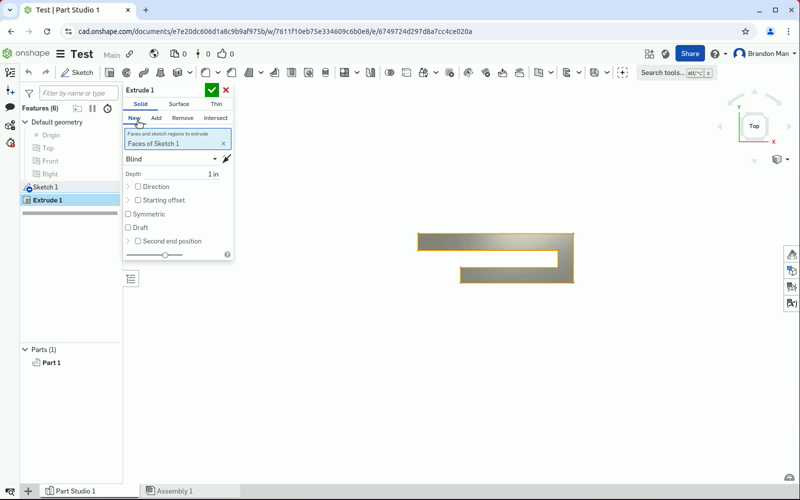
key(tab, 4)
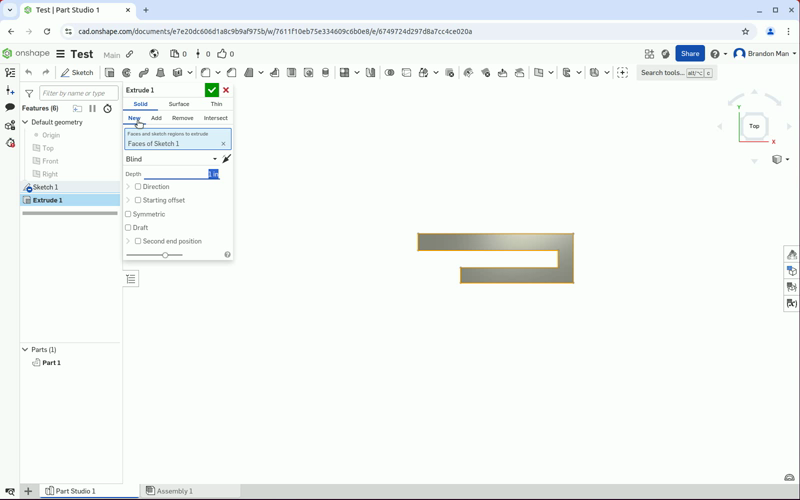
text(7.943)
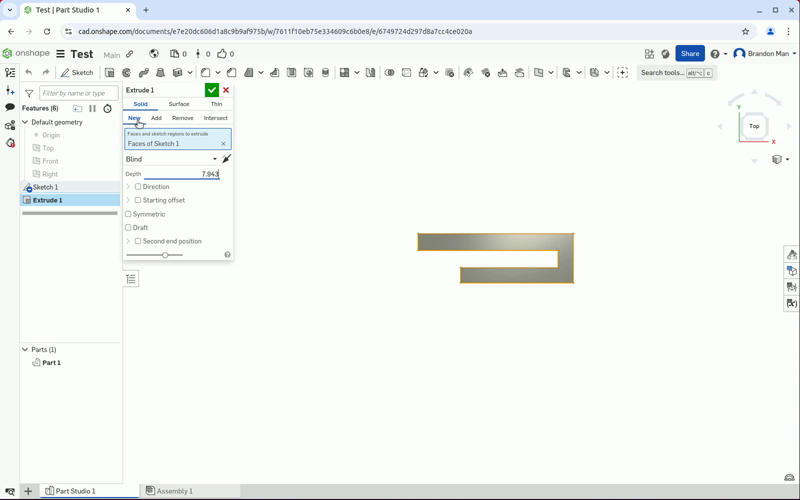
key(enter)
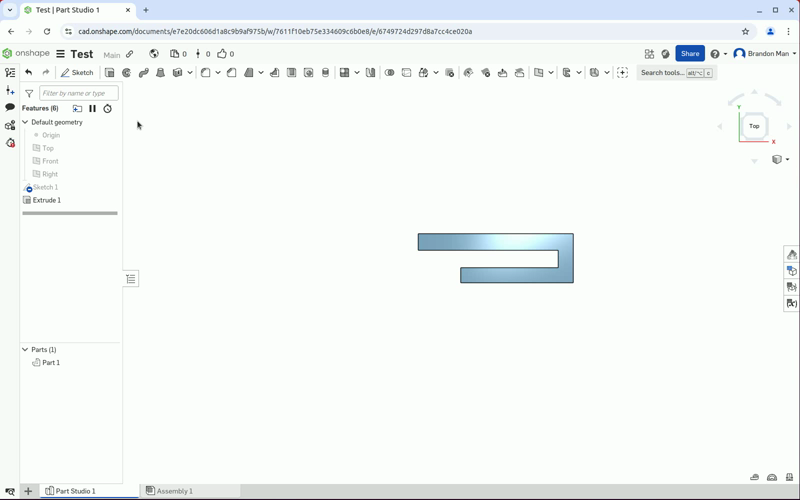
key(shift+h)
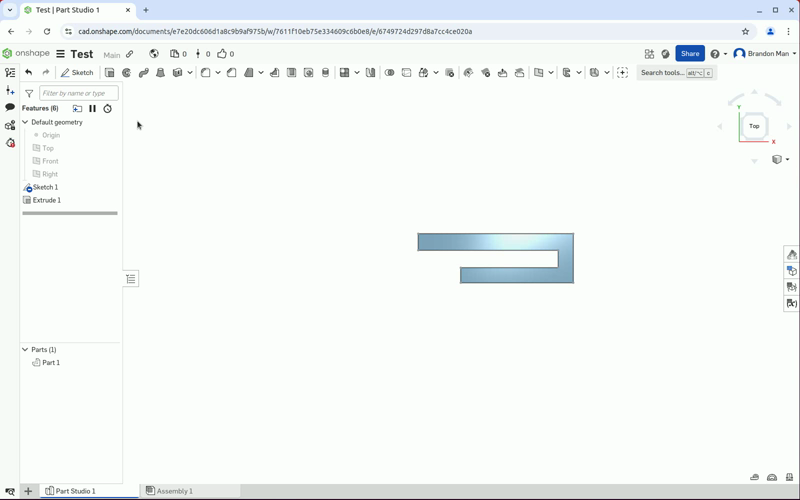
key(shift+h)
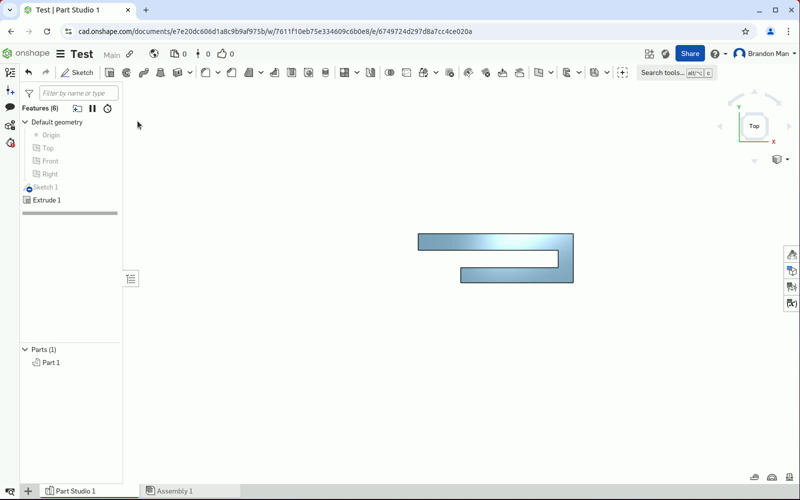
mouse_move(73, 189)
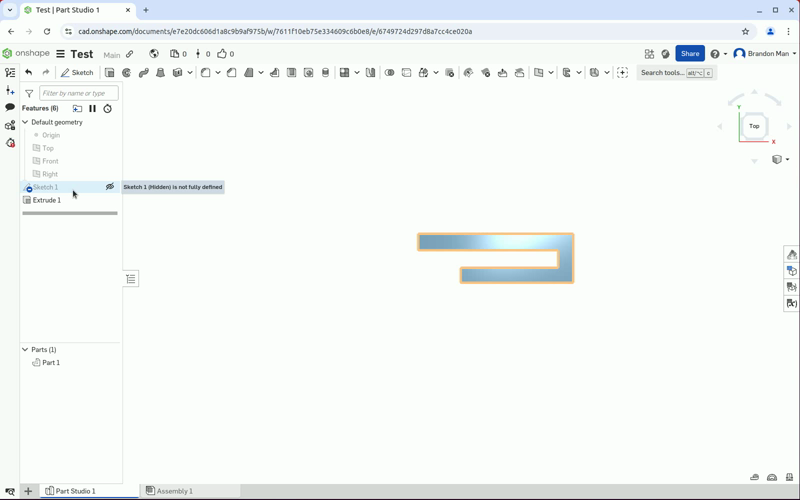
click(73, 189)
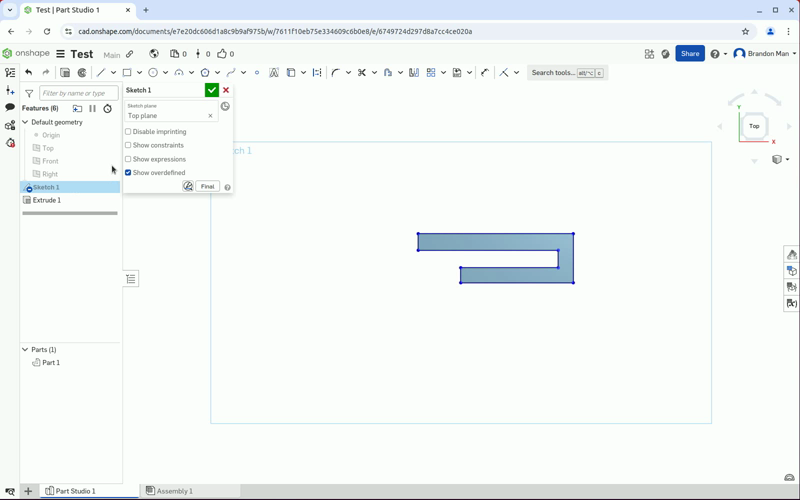
mouse_move(229, 92)
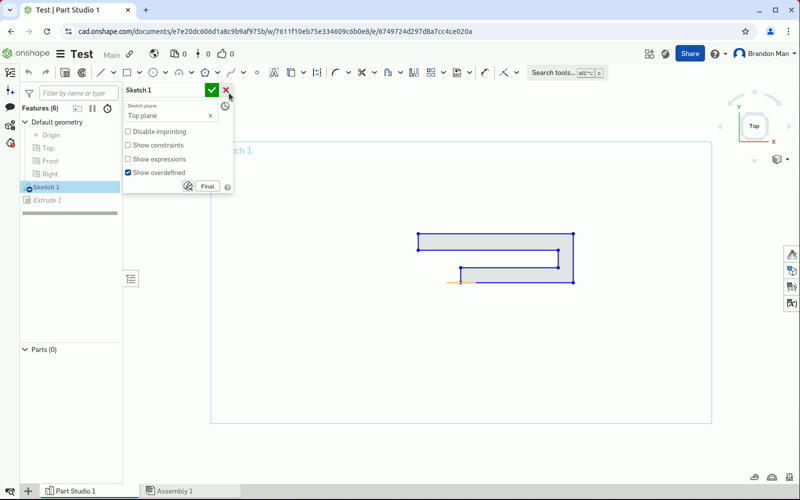
click(229, 92)
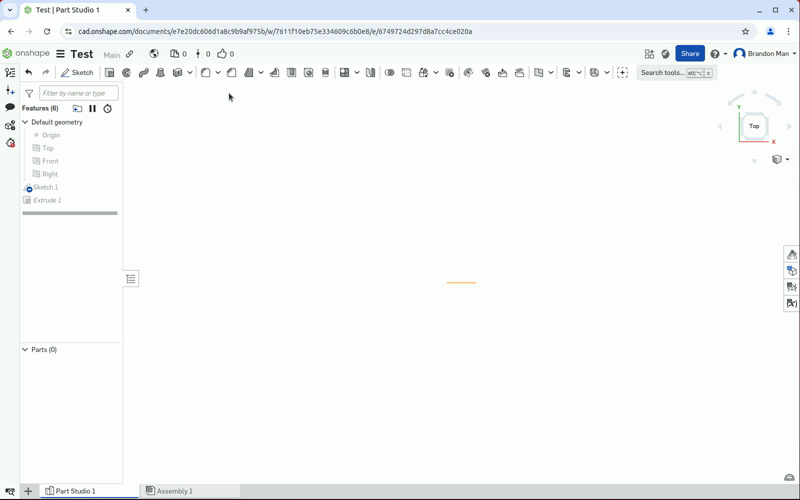
mouse_move(73, 352)
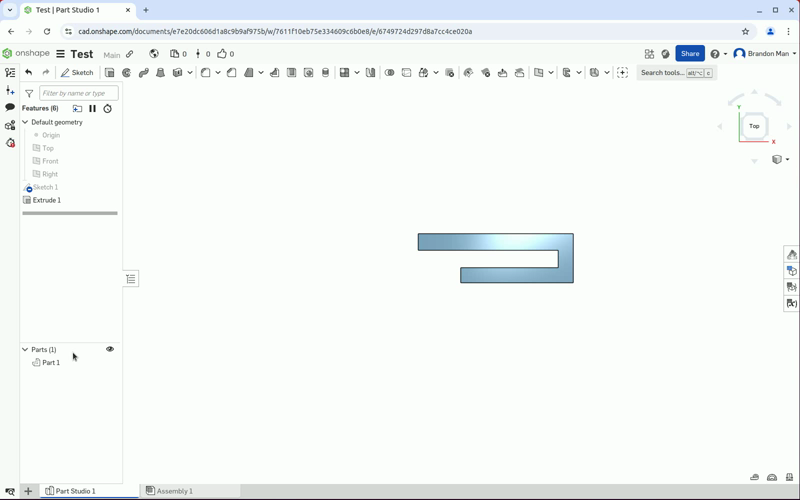
key(y)
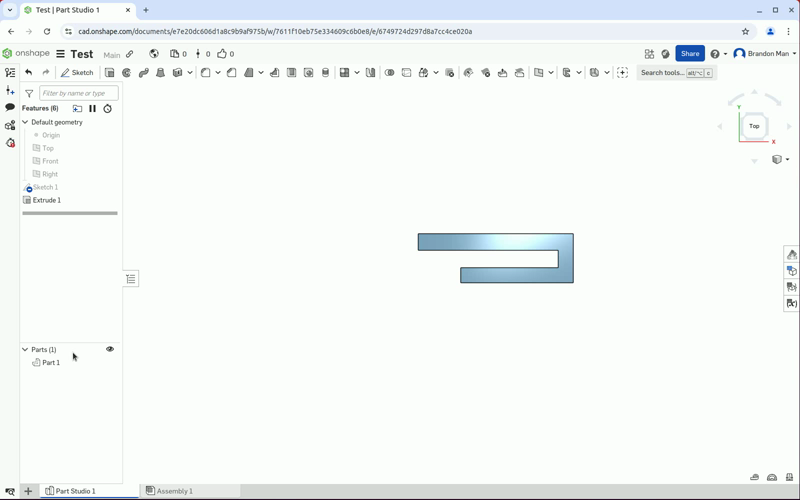
key(shift+p)
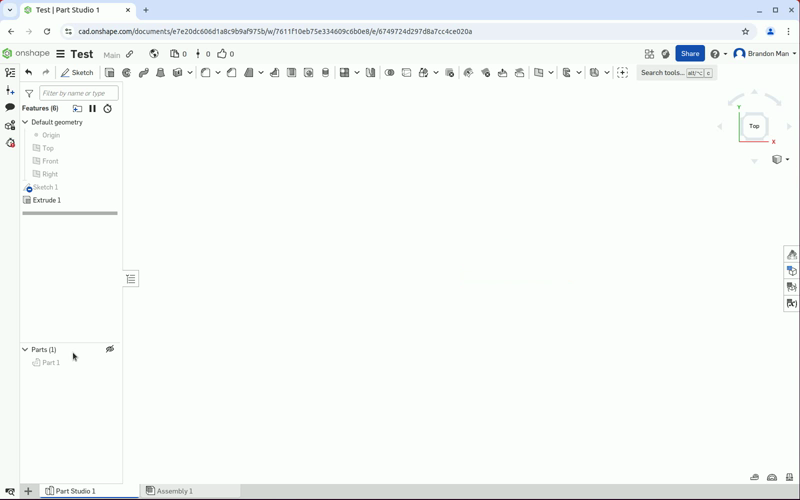
key(space)
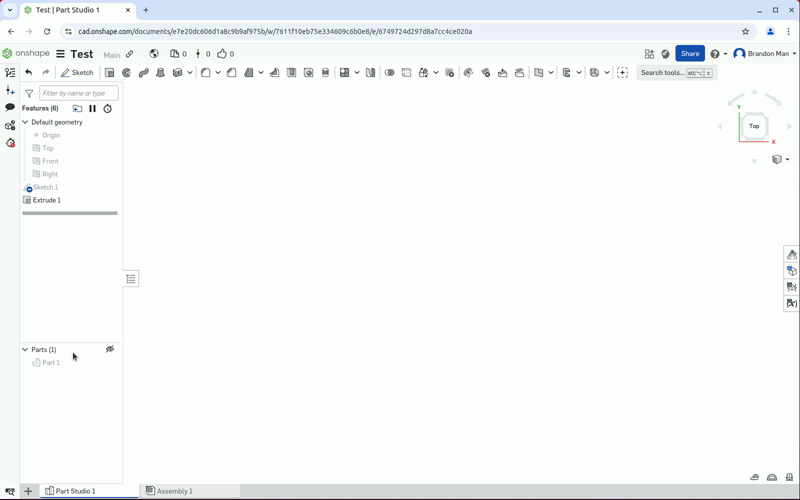
key_down(shift)
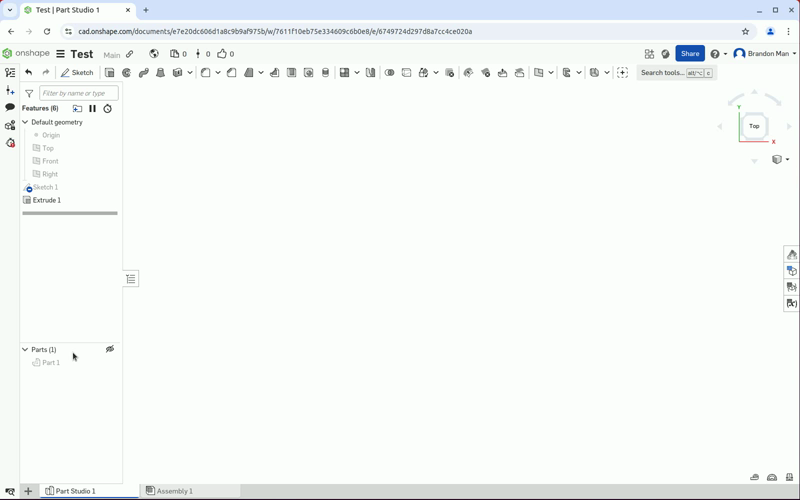
key(up)
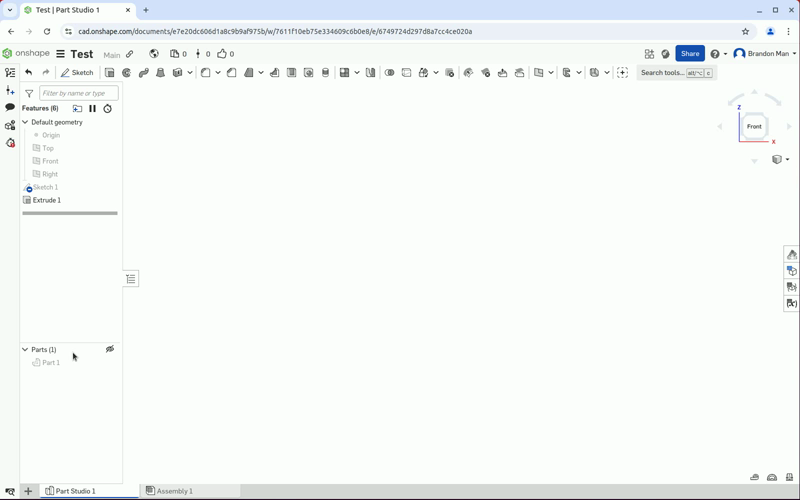
key_up(shift)
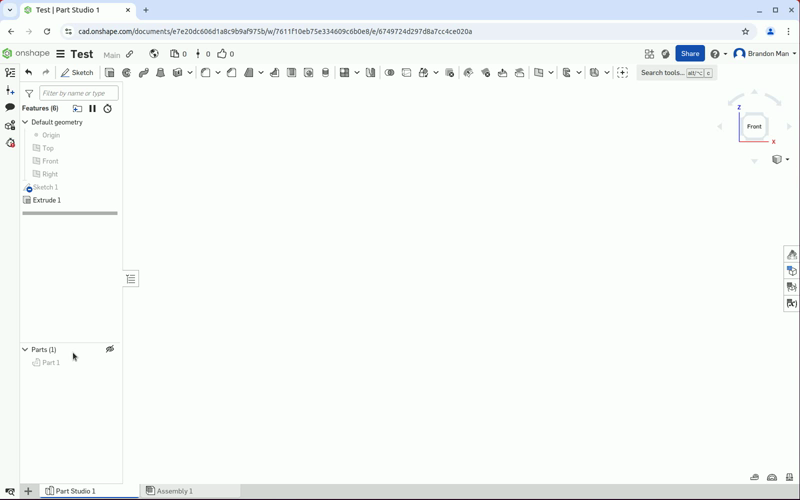
mouse_move(73, 352)
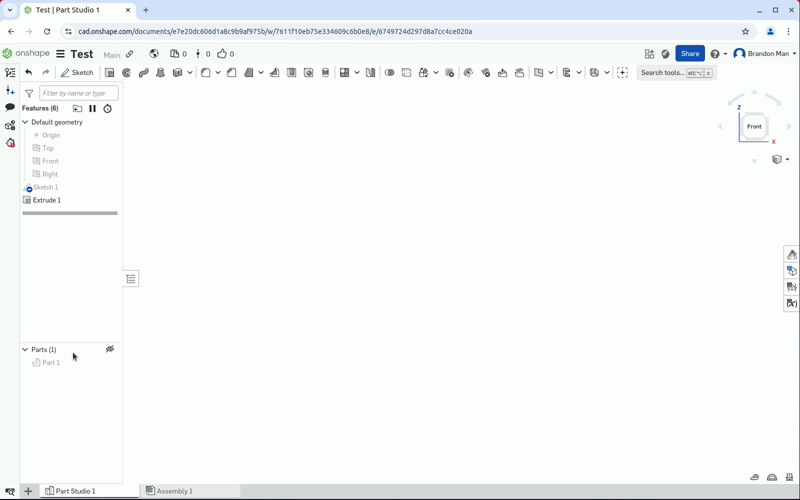
key(shift+y)
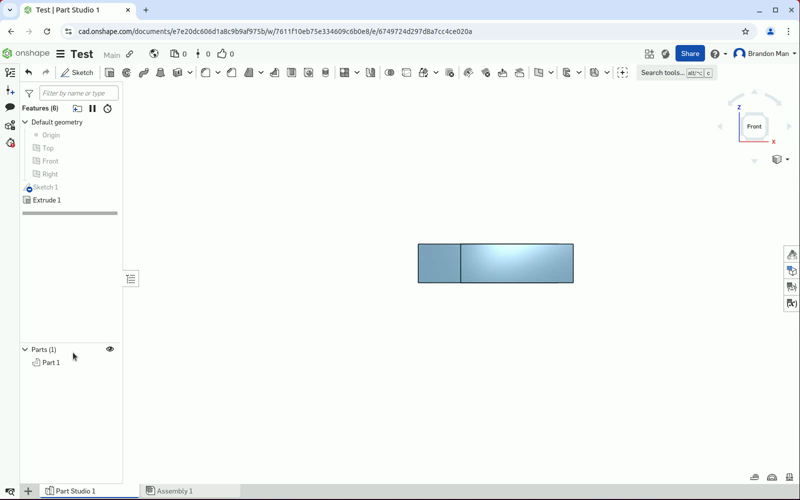
mouse_move(541, 75)
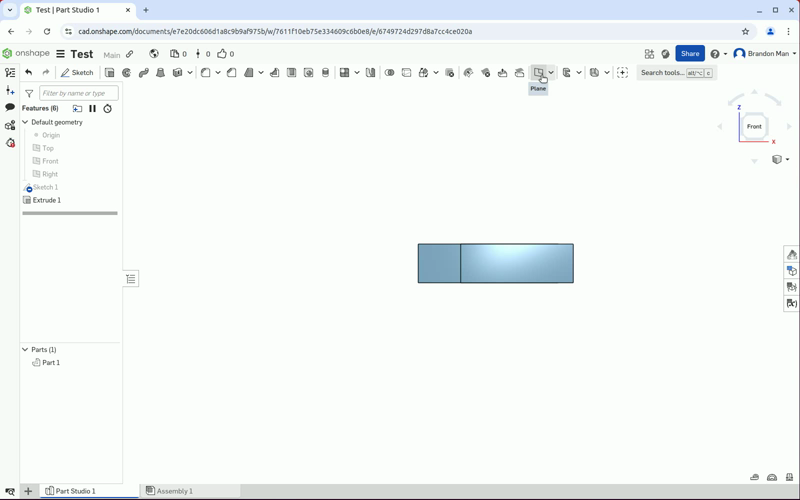
click(541, 75)
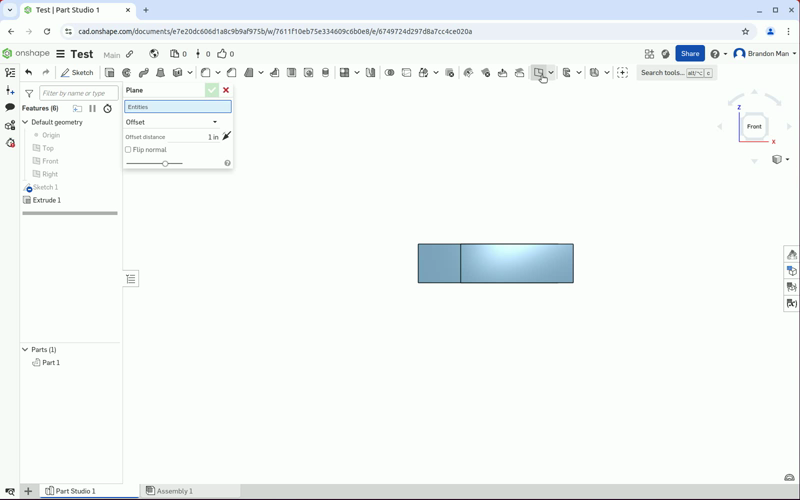
mouse_move(73, 163)
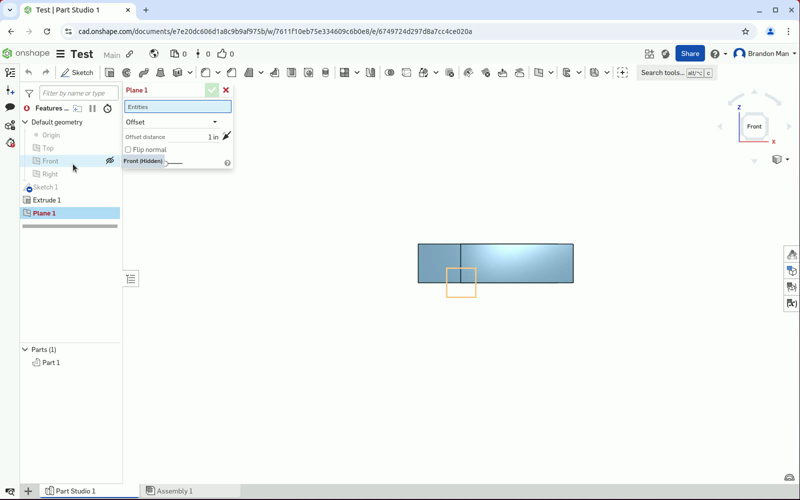
click(73, 163)
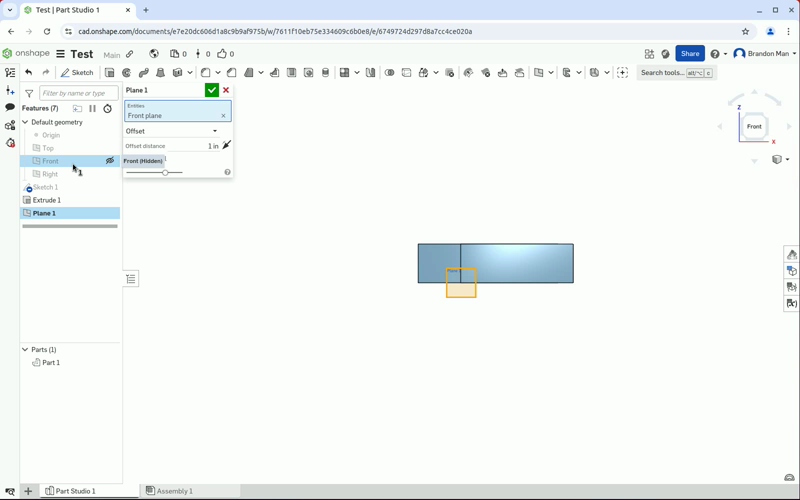
key(tab, 2)
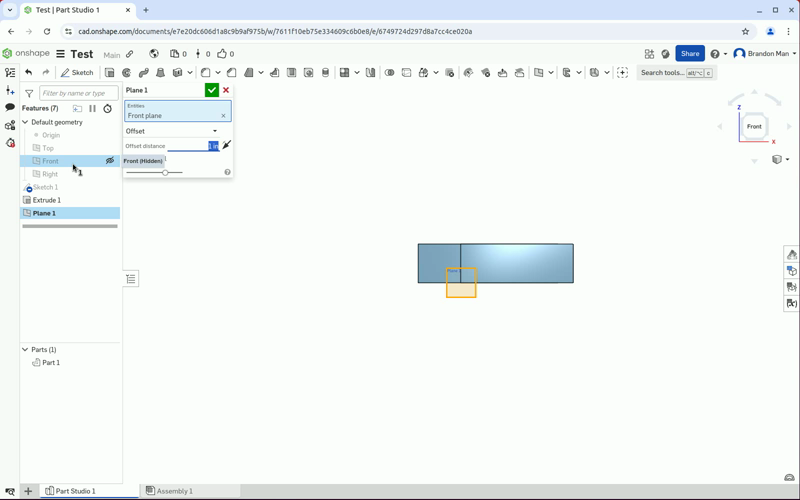
text(6.748)
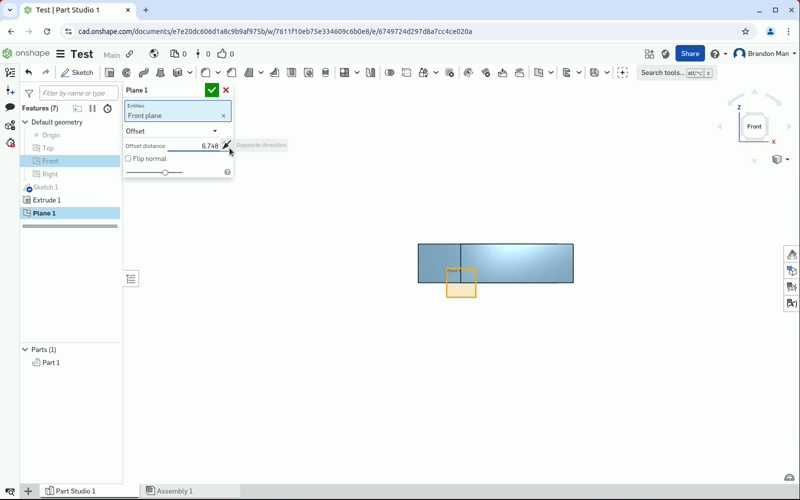
mouse_move(229, 147)
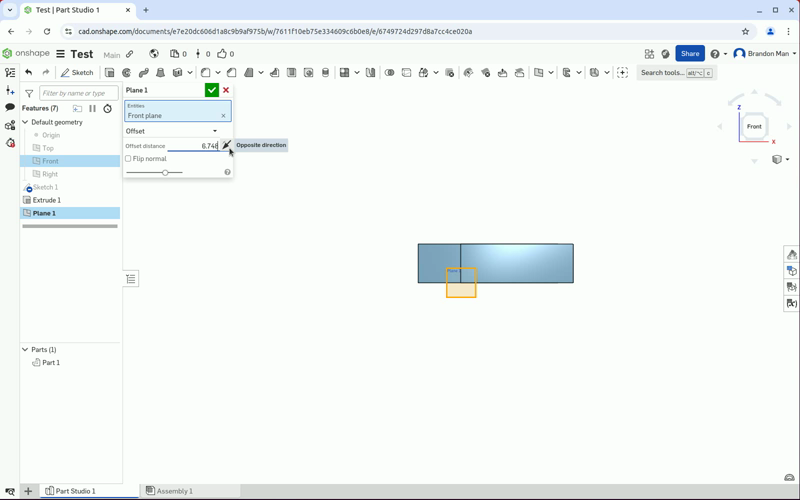
click(229, 147)
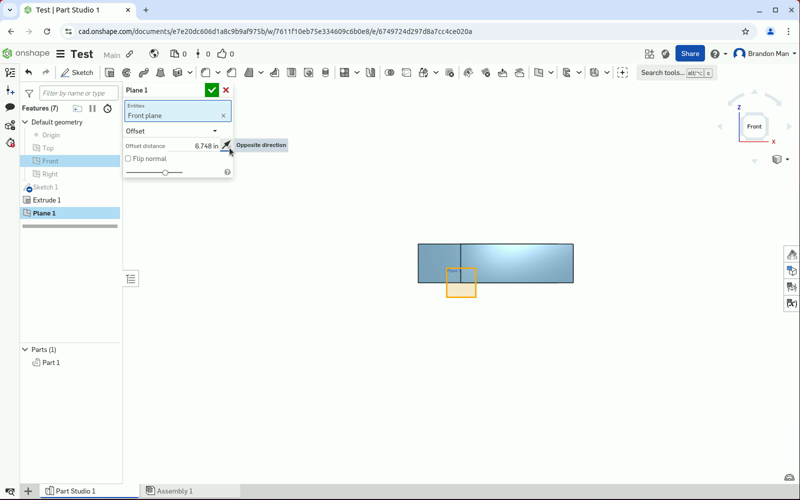
key(enter, 2)
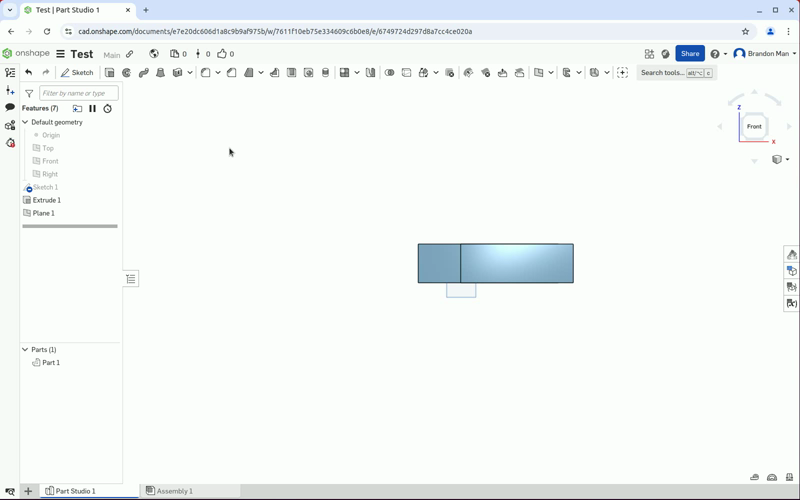
key(shift+s)
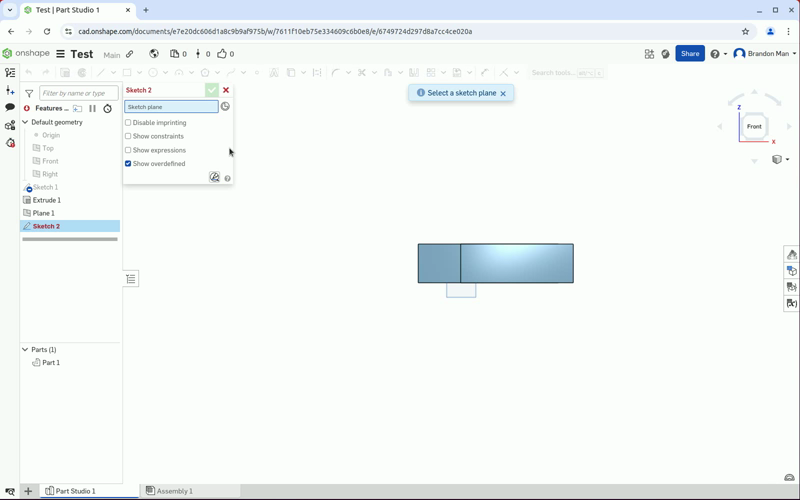
mouse_move(73, 215)
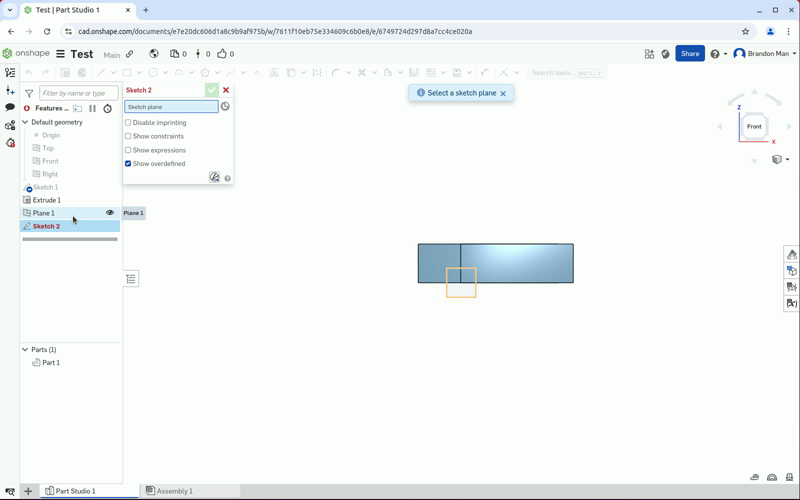
click(73, 215)
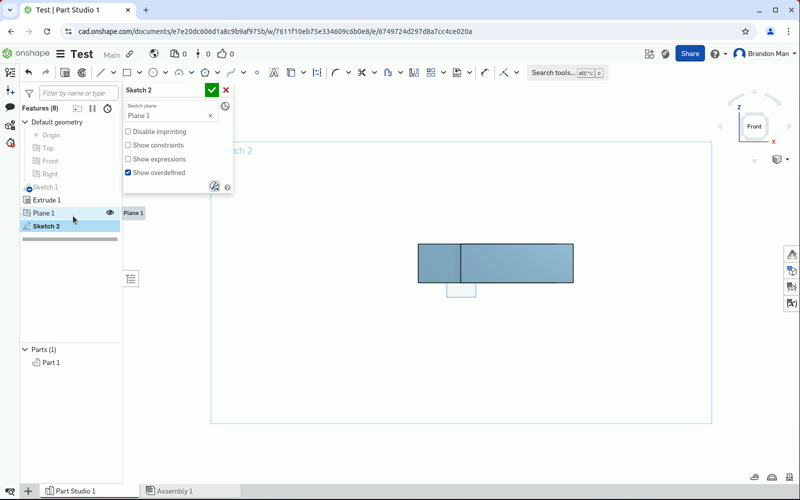
mouse_move(73, 352)
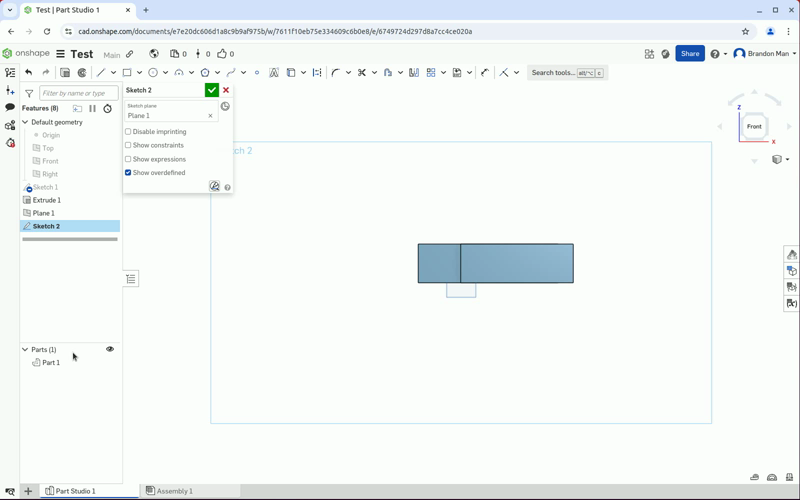
key(y)
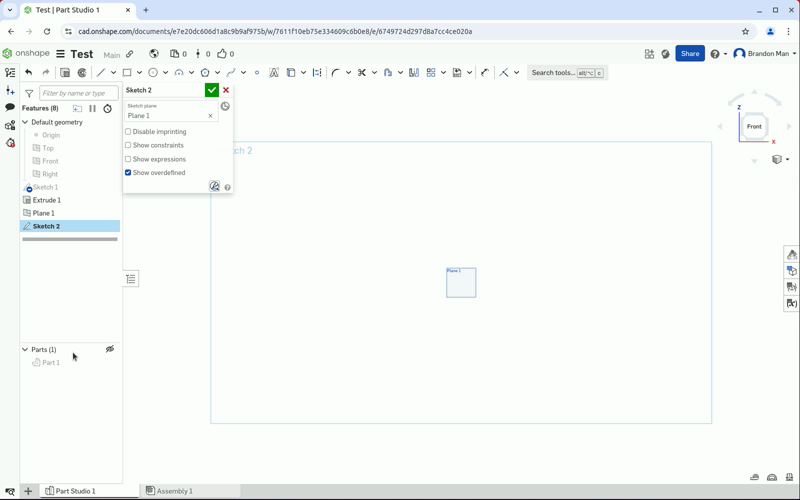
key(c)
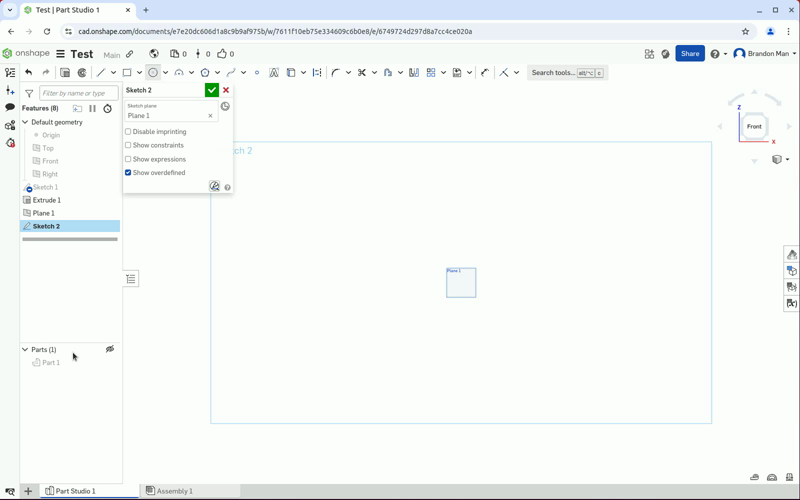
key_down(shift)
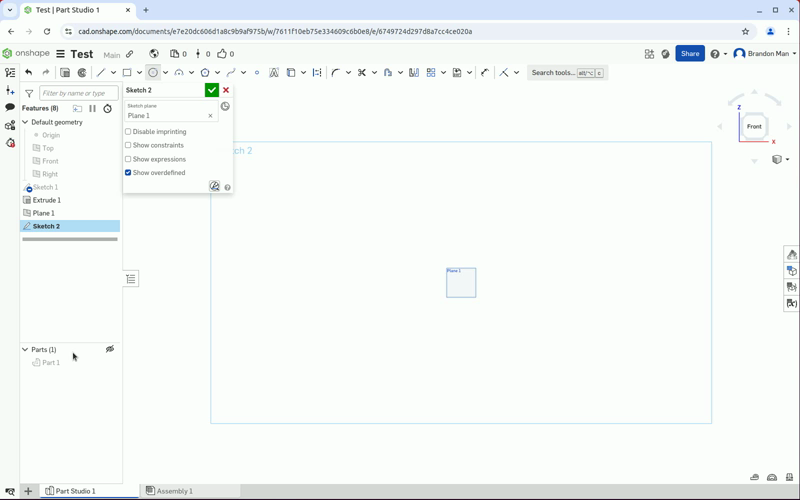
mouse_move(444, 262)
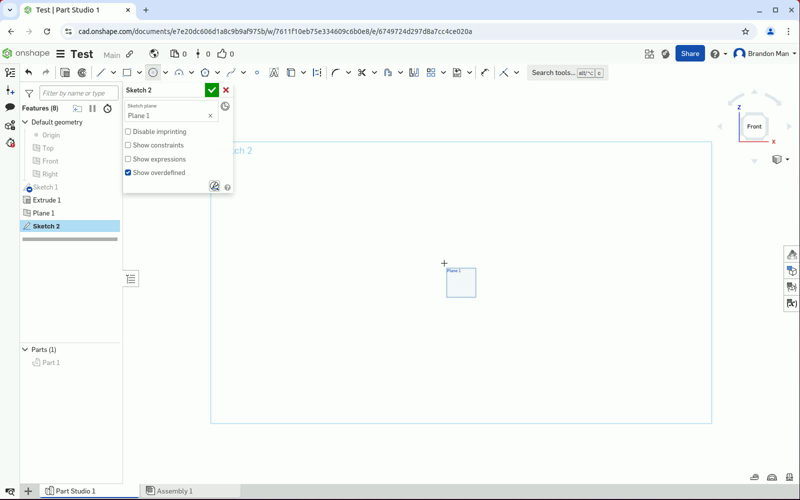
click(444, 262)
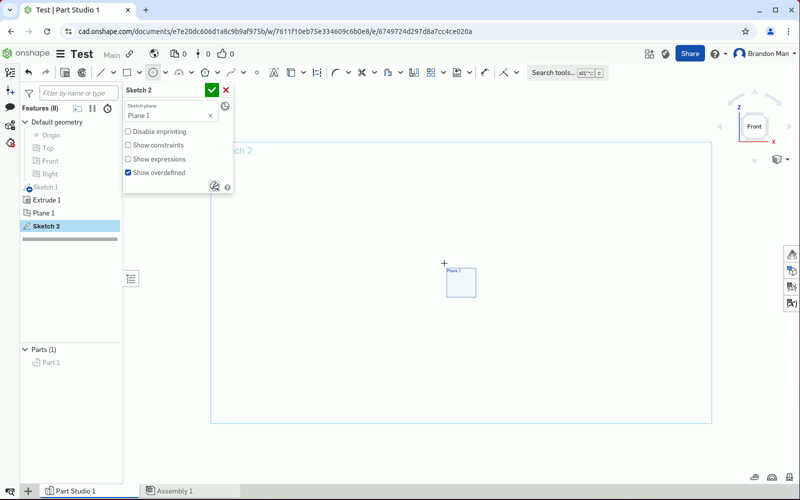
key_up(shift)
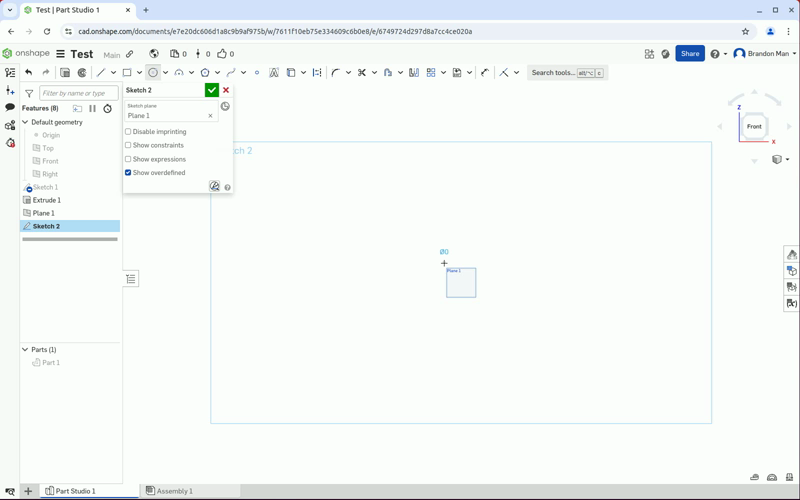
mouse_move(449, 262)
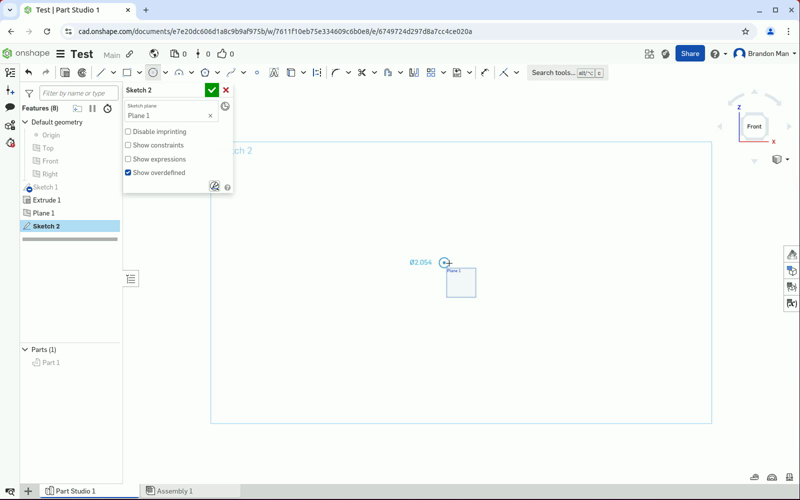
click(449, 262)
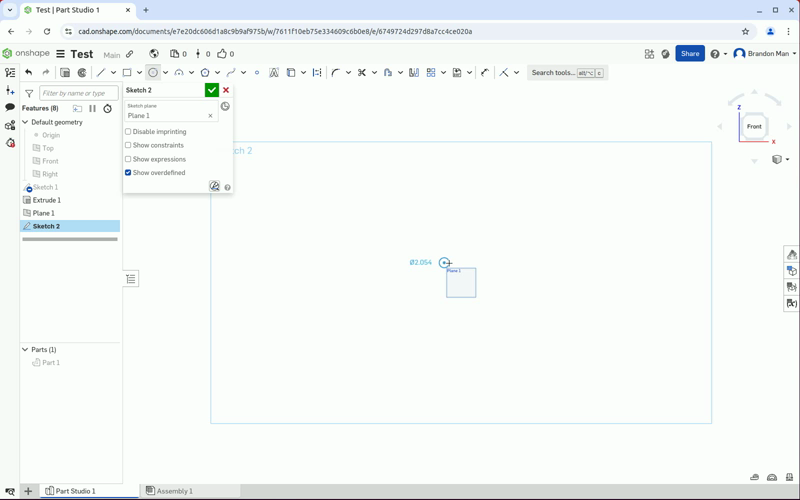
key(esc)
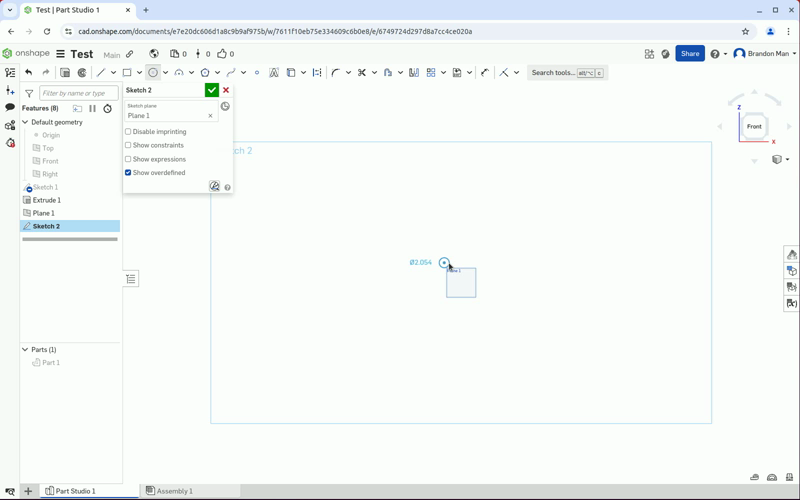
mouse_move(446, 266)
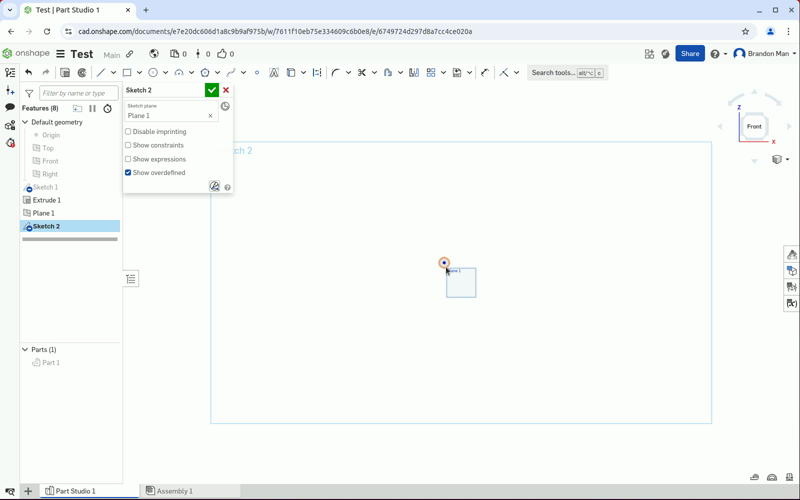
scroll(6)
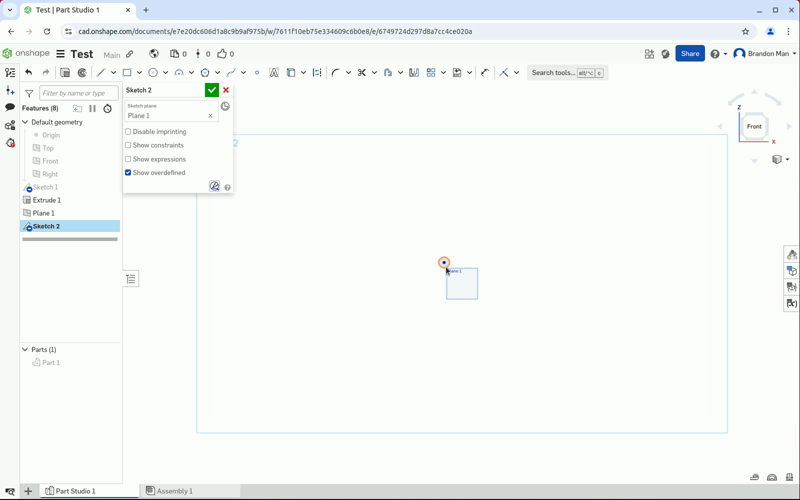
scroll(6)
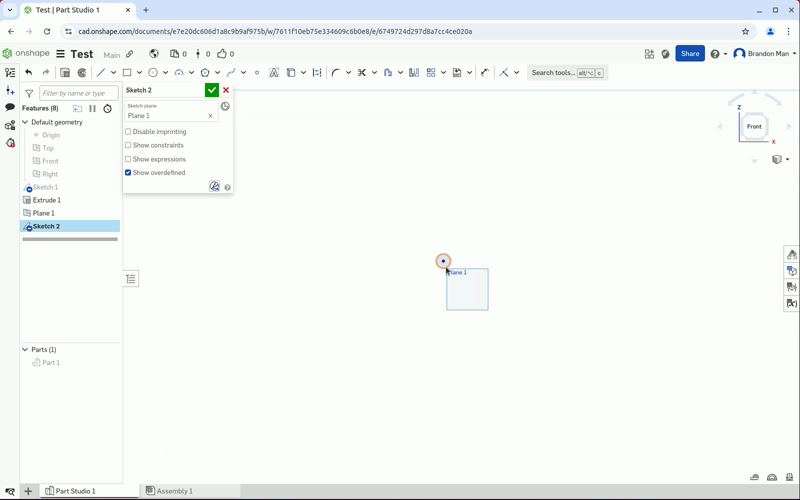
scroll(6)
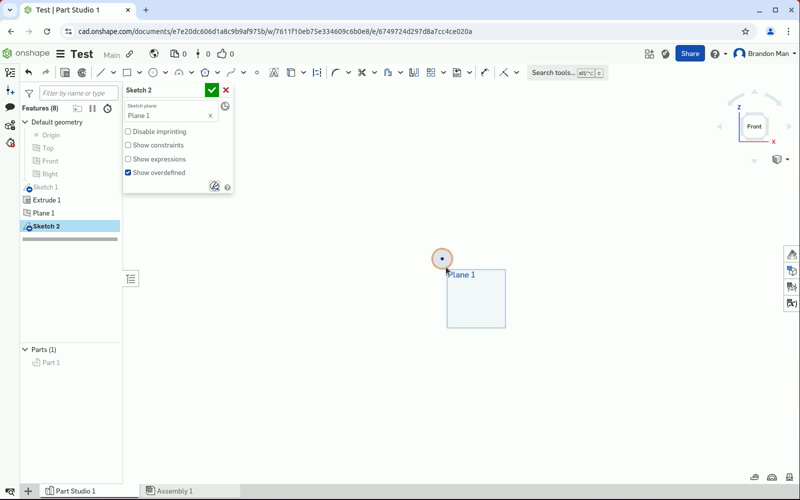
scroll(6)
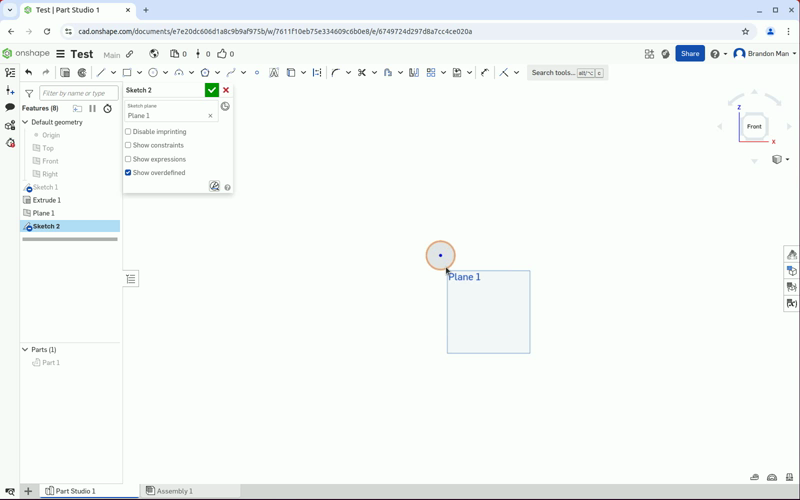
scroll(6)
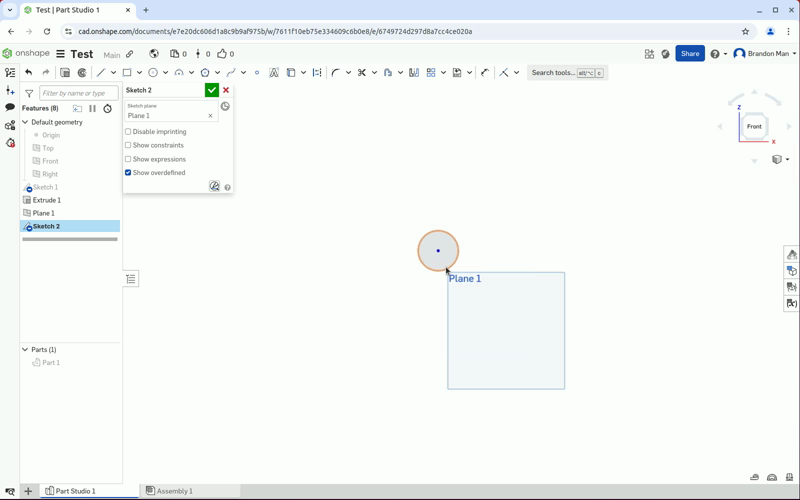
scroll(6)
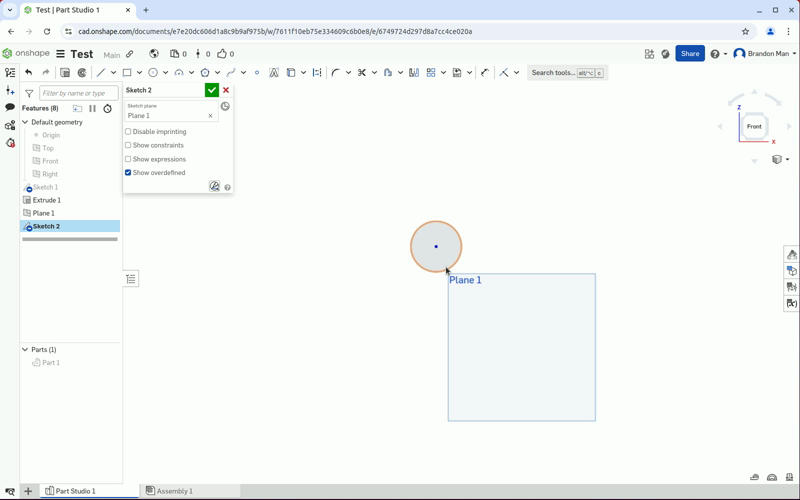
scroll(6)
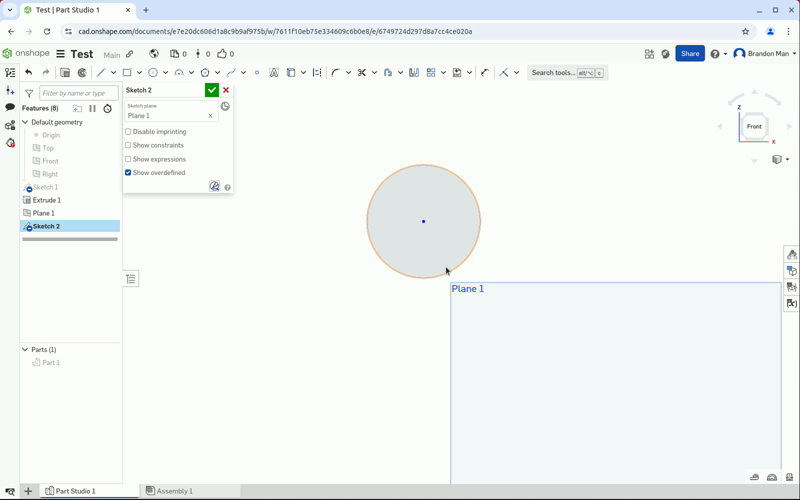
click(446, 266)
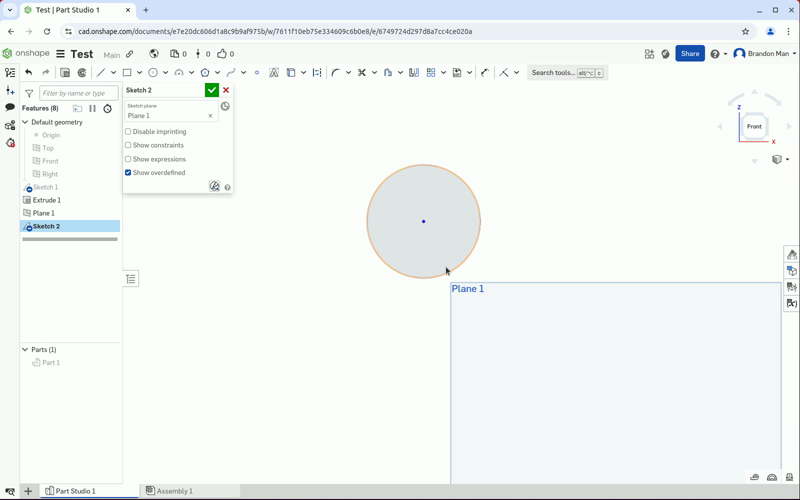
scroll(-6)
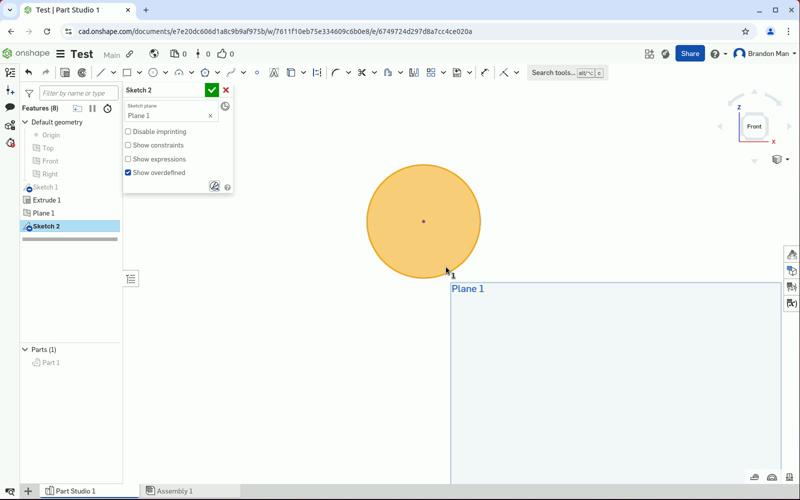
scroll(-6)
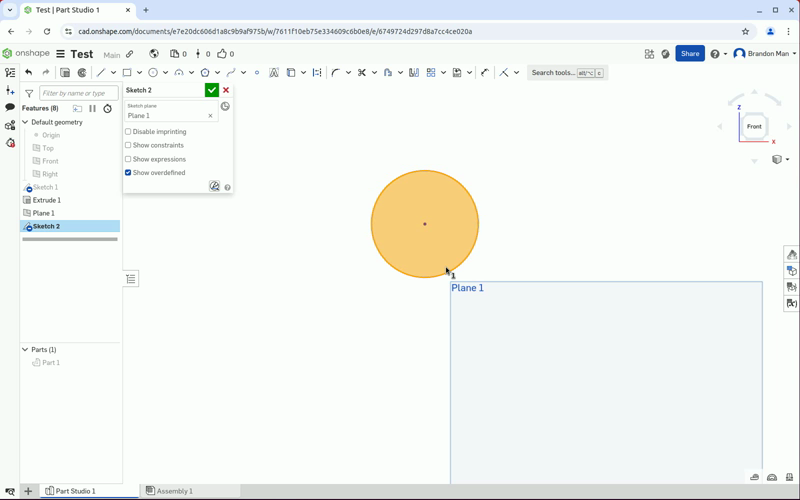
scroll(-6)
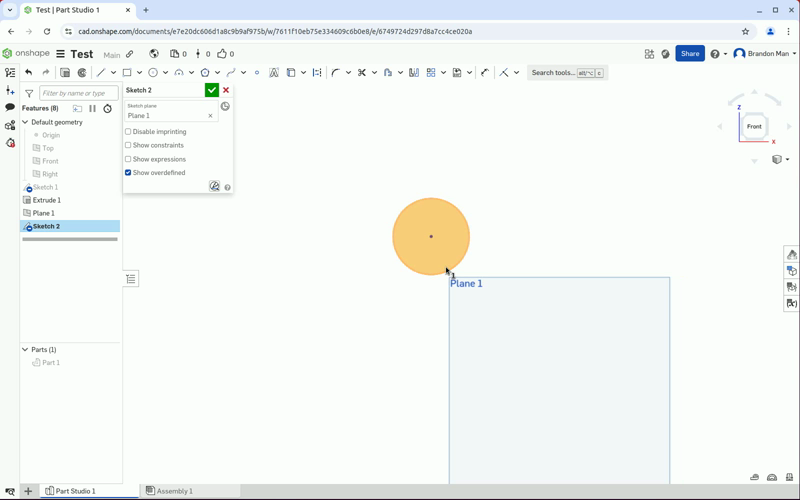
scroll(-6)
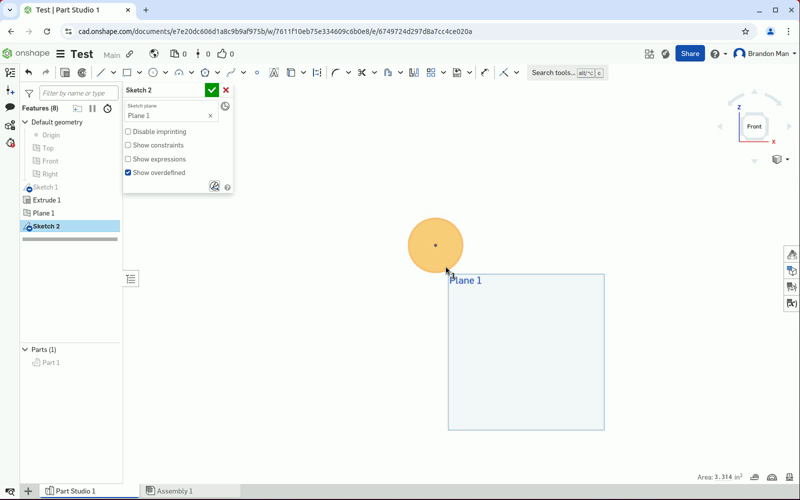
scroll(-6)
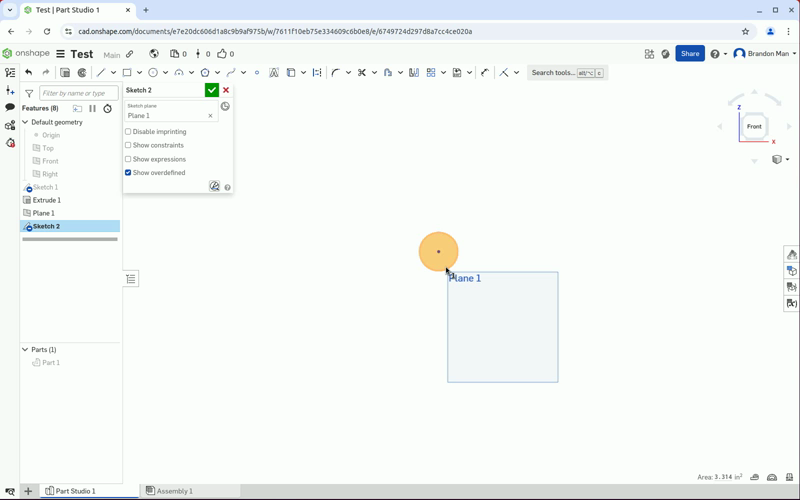
scroll(-6)
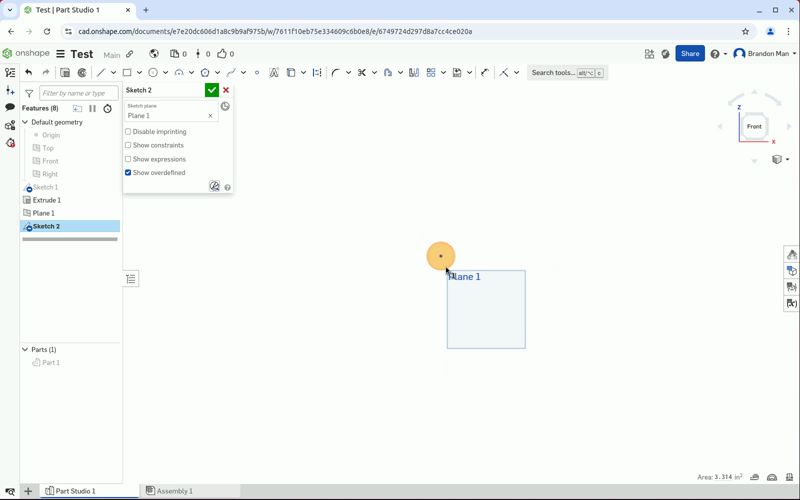
scroll(-6)
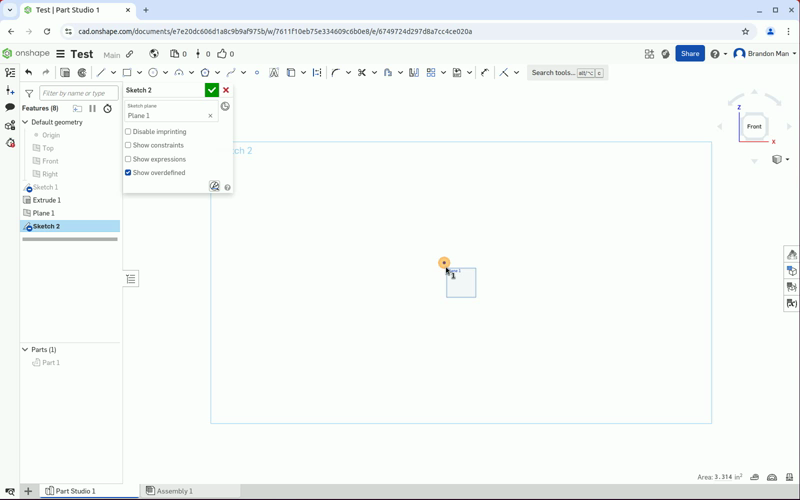
mouse_move(73, 352)
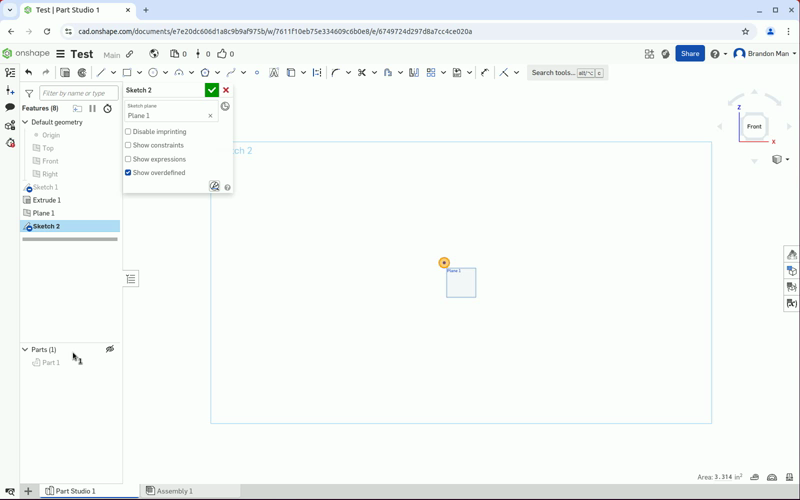
key(shift+y)
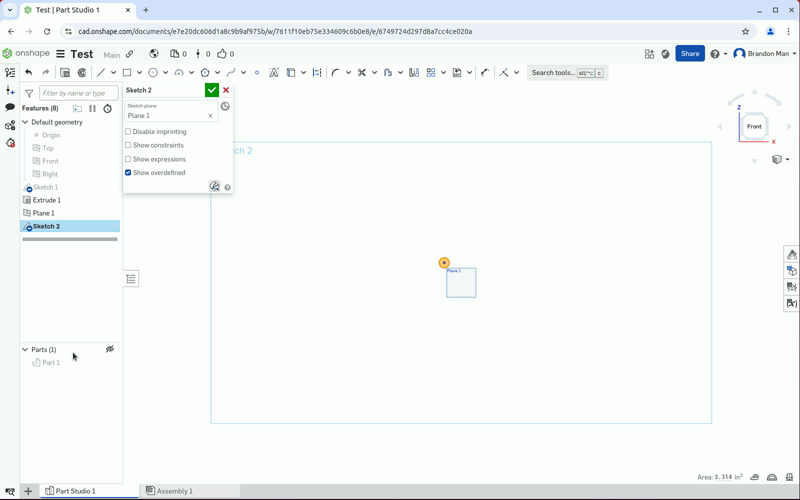
key(shift+e)
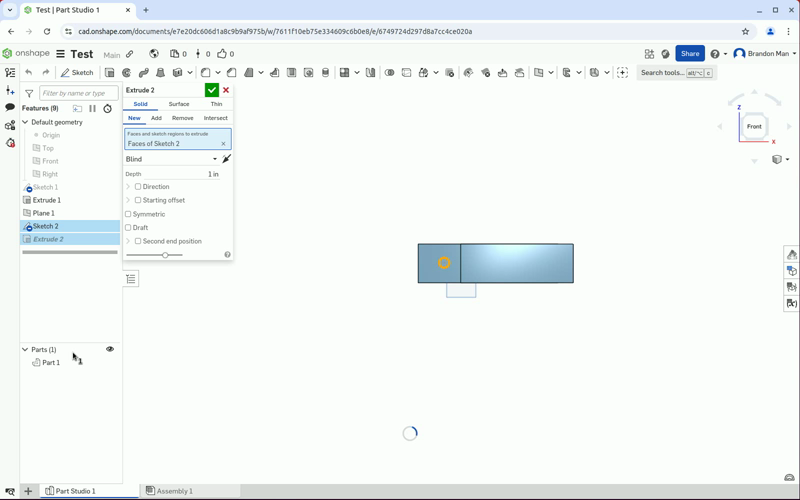
mouse_move(143, 106)
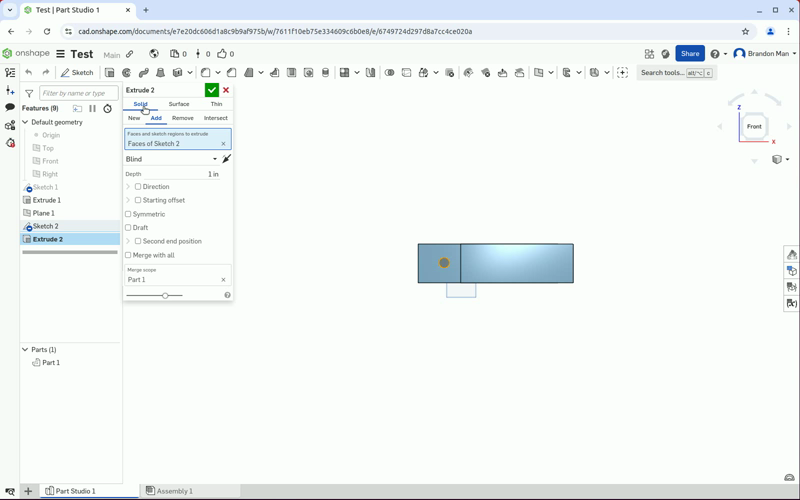
click(143, 106)
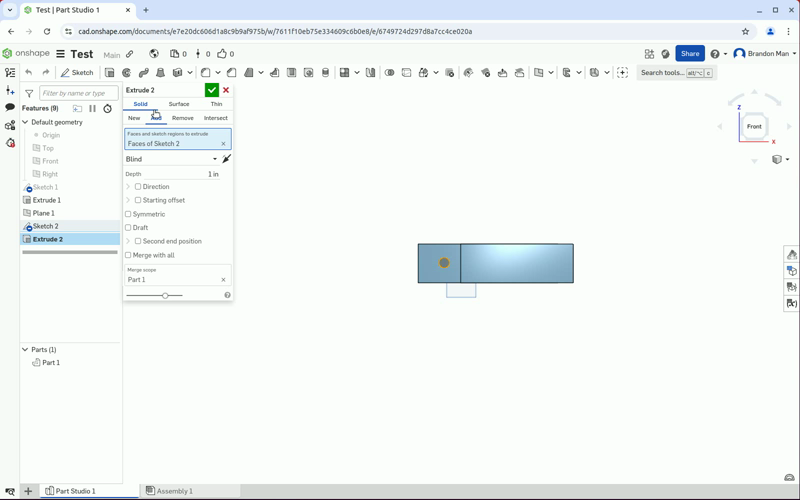
mouse_move(186, 120)
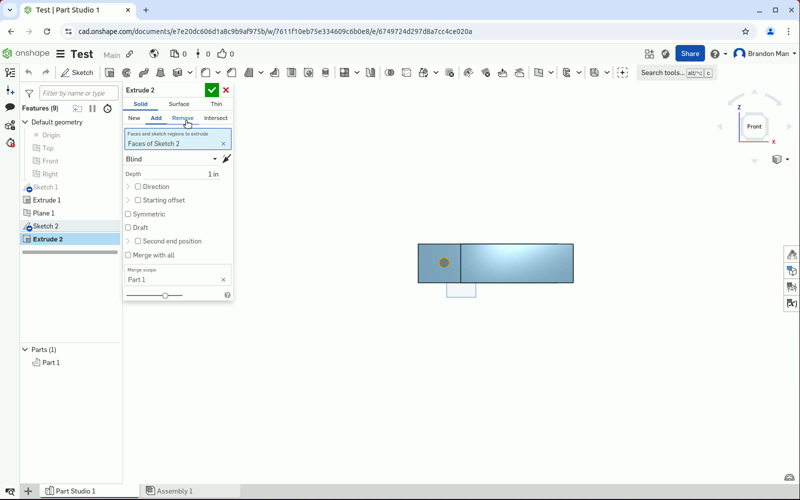
click(186, 120)
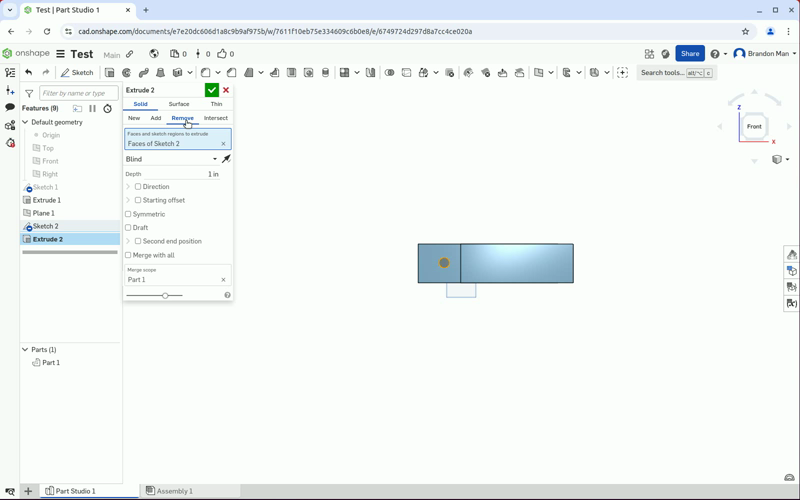
key(tab, 4)
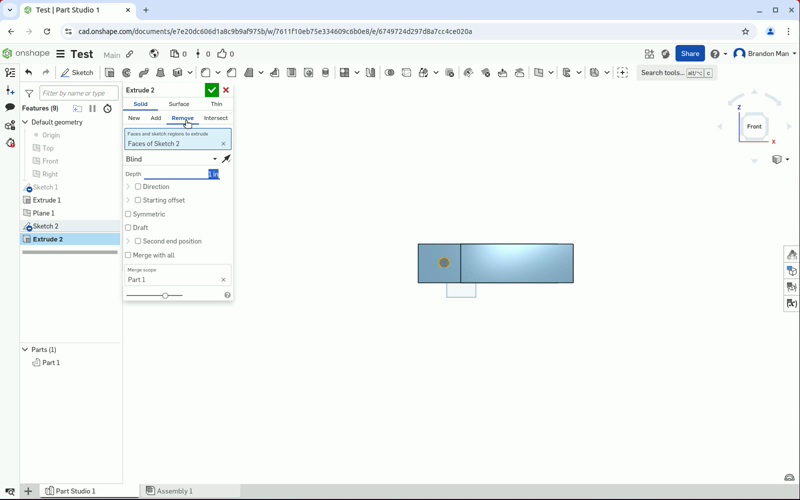
text(19.979)
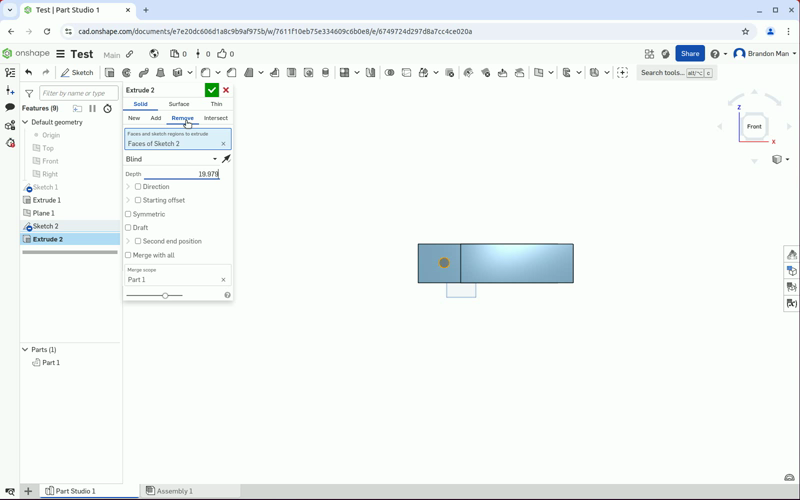
key(tab, 6)
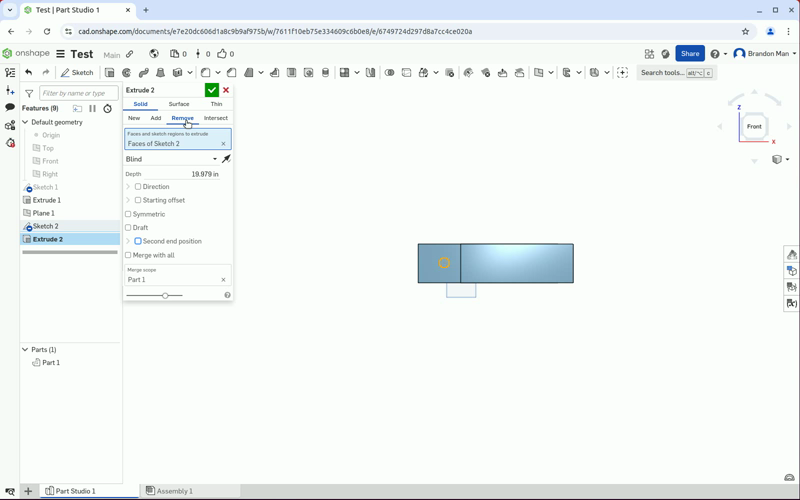
key(space)
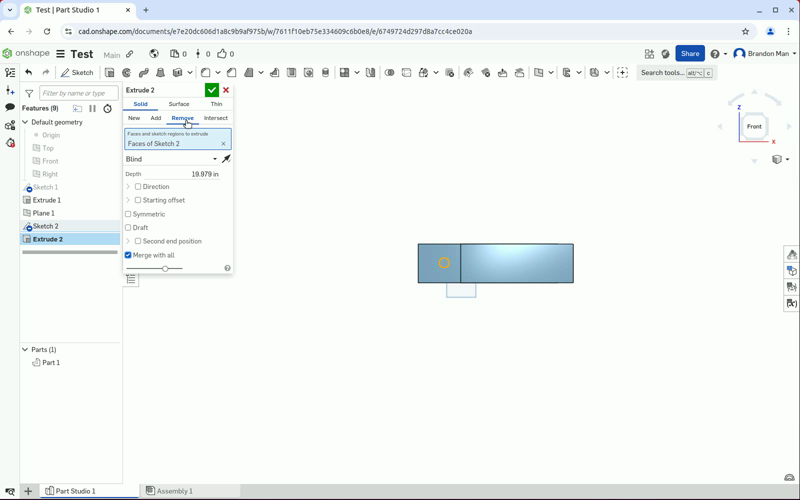
key(enter)
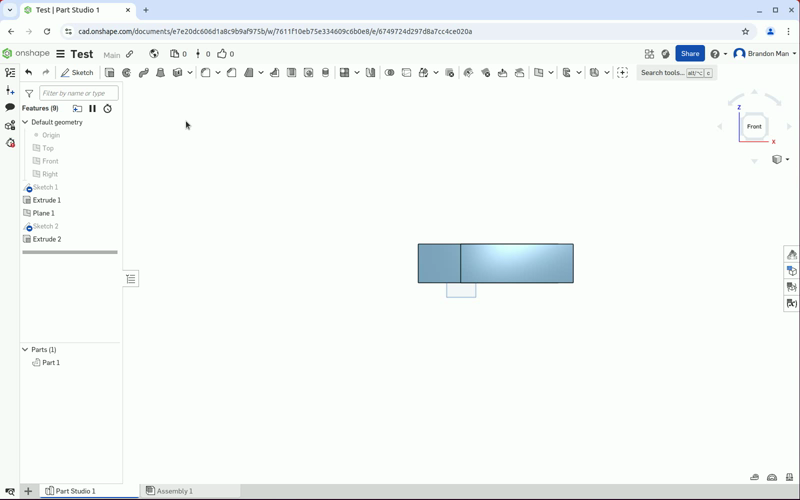
key(shift+h)
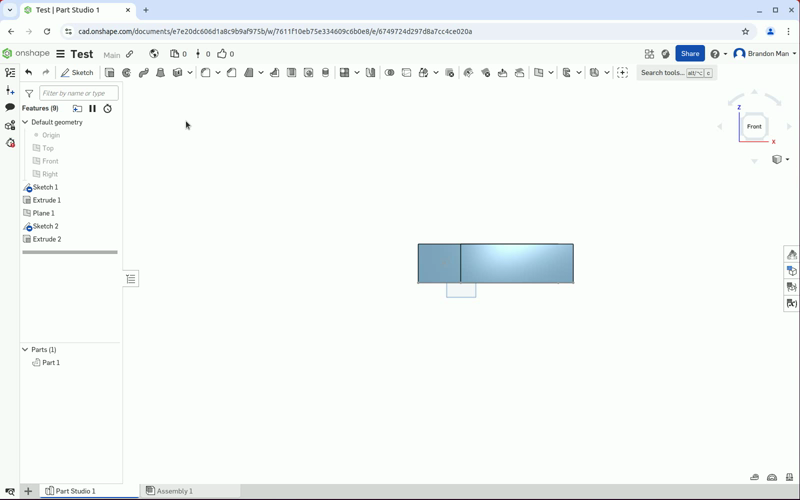
key(shift+h)
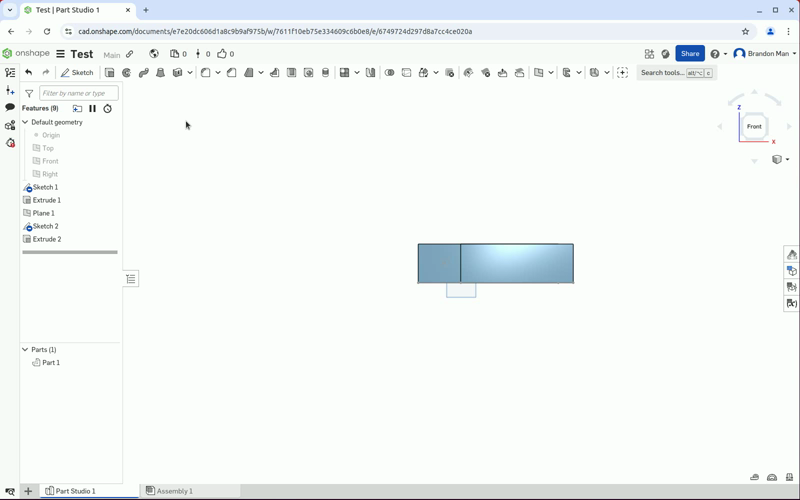
key(shift+7)
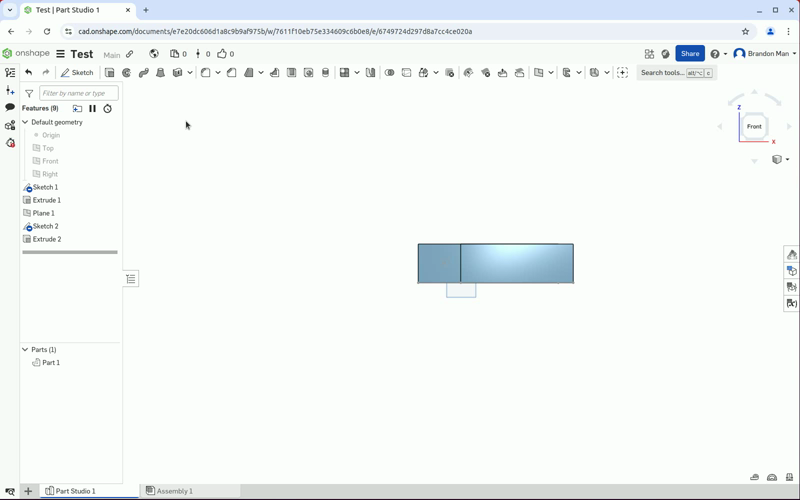
key(left, 2)
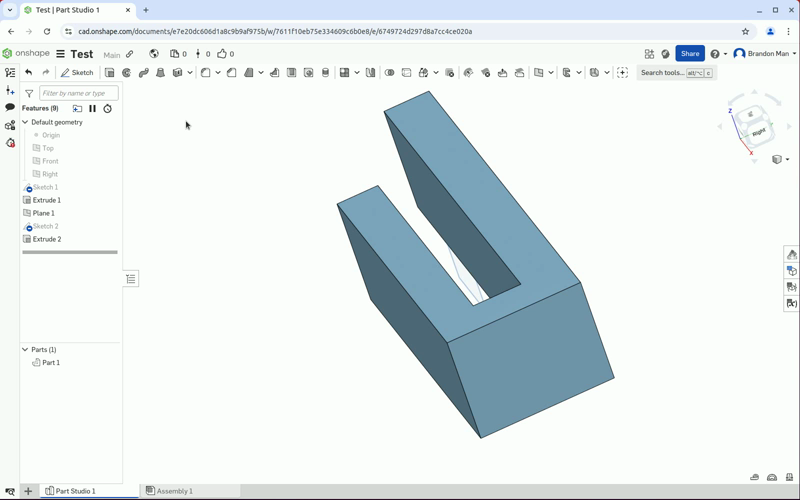
key(down, 2)
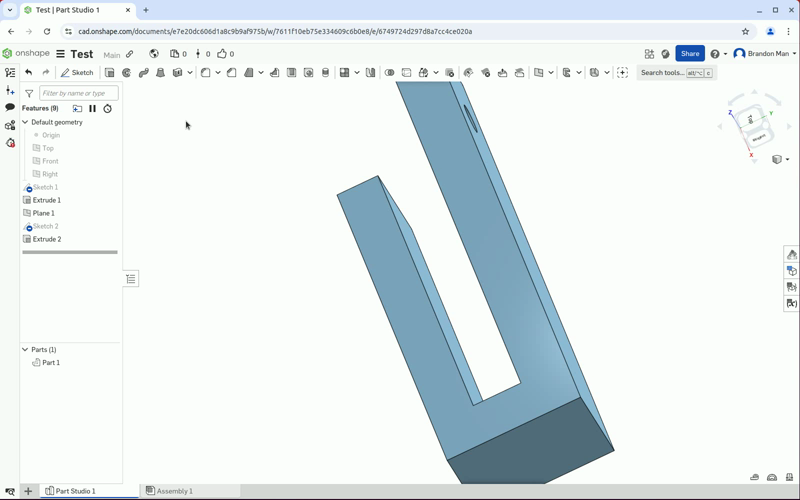
key(up, 2)
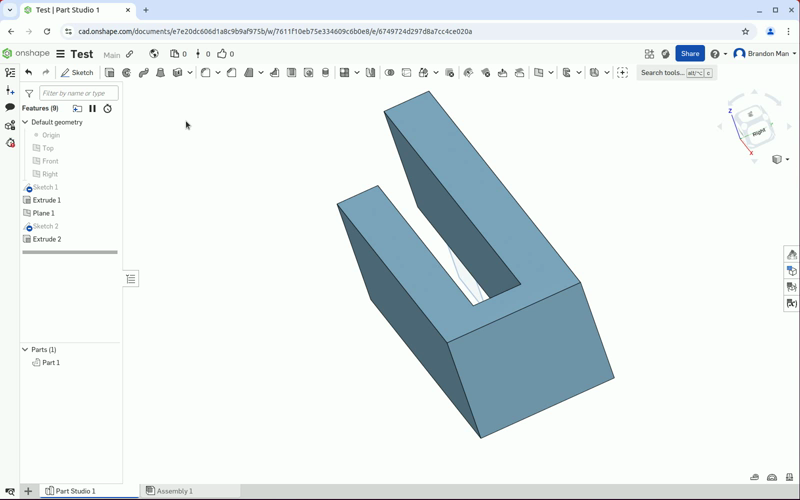
key(right, 2)
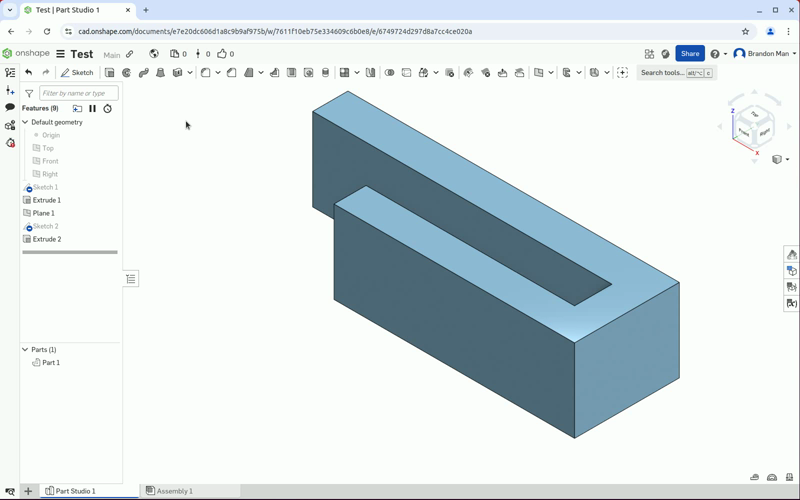
mouse_move(73, 189)
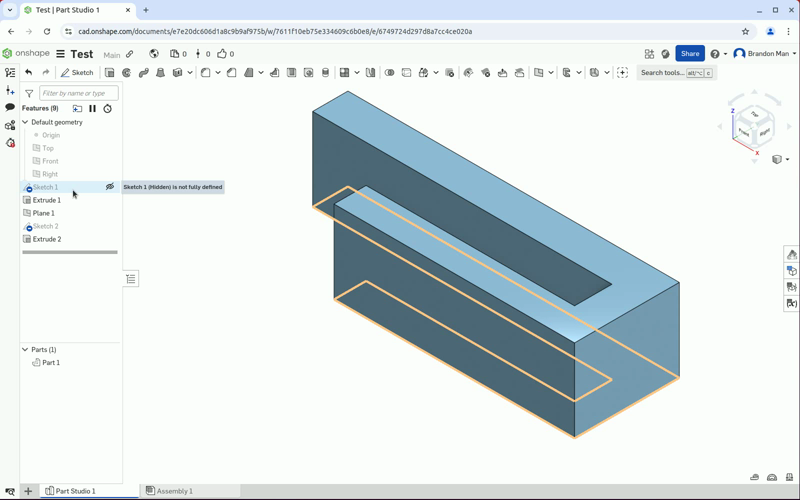
click(73, 189)